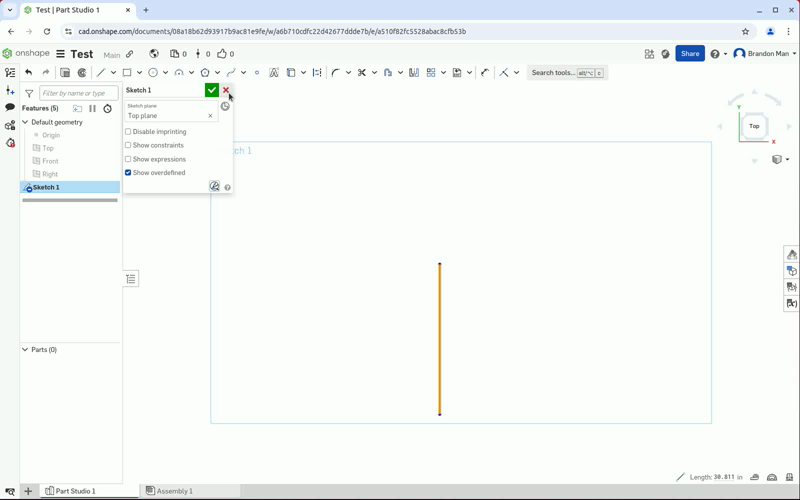
key(shift+h)
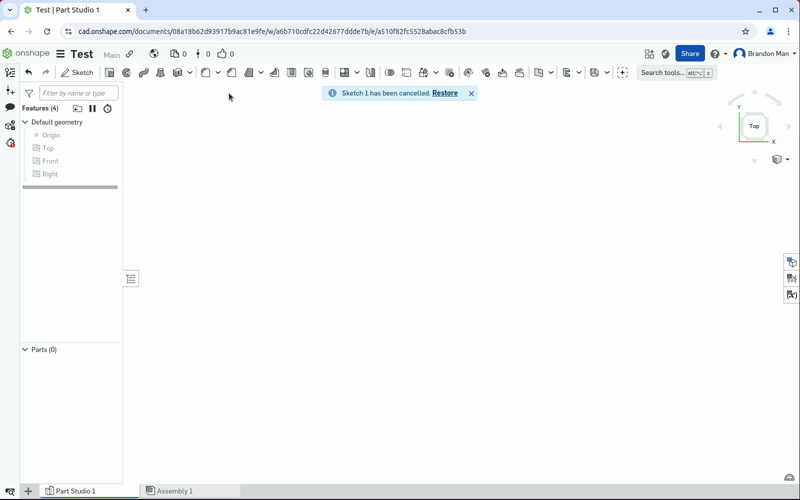
mouse_move(73, 352)
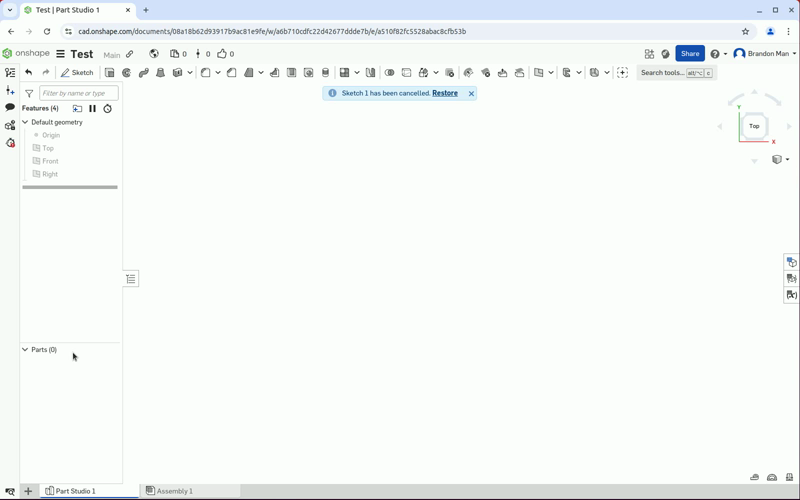
key(y)
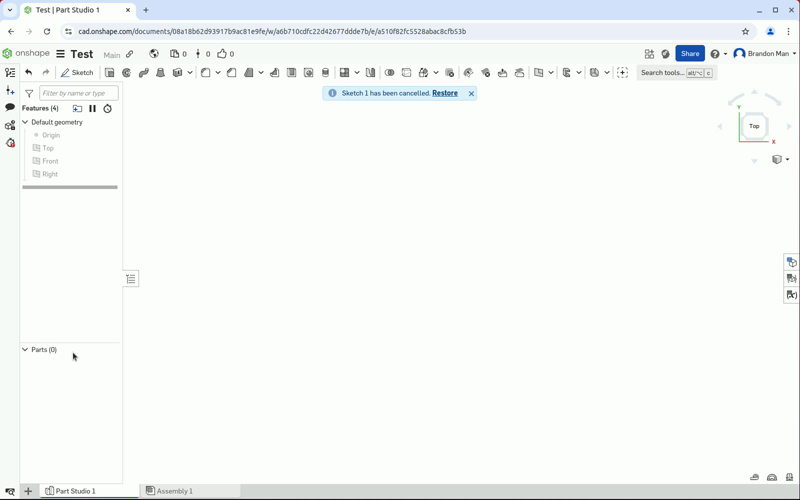
key(shift+p)
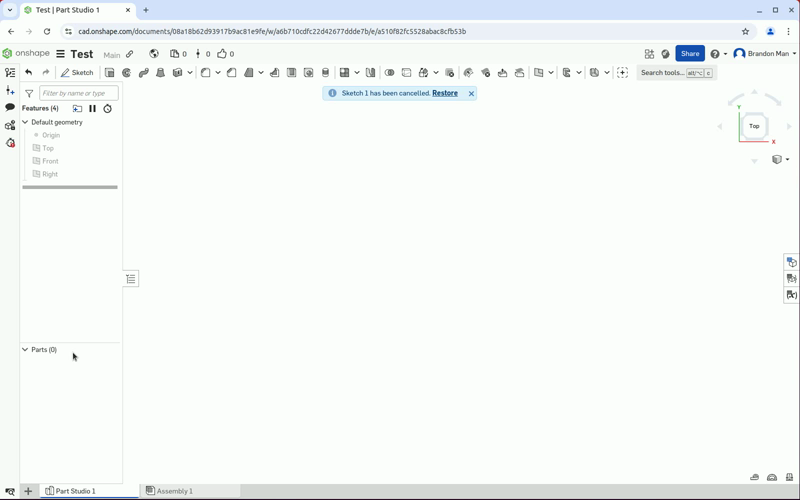
key(space)
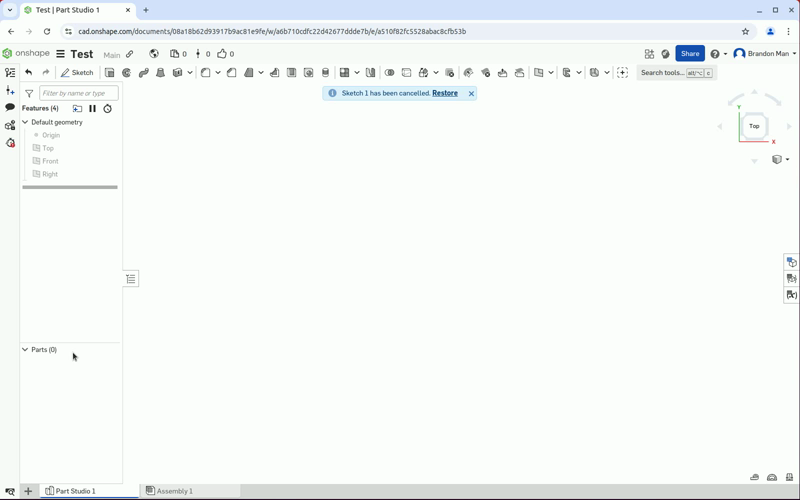
key_down(shift)
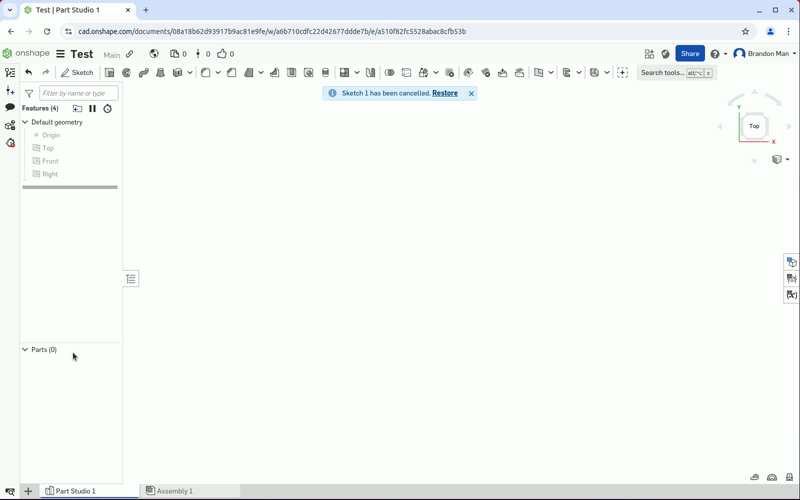
key(up)
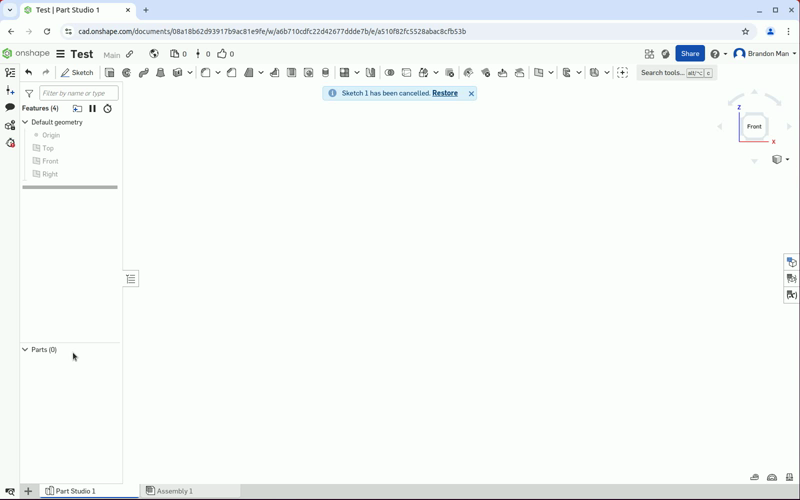
key_up(shift)
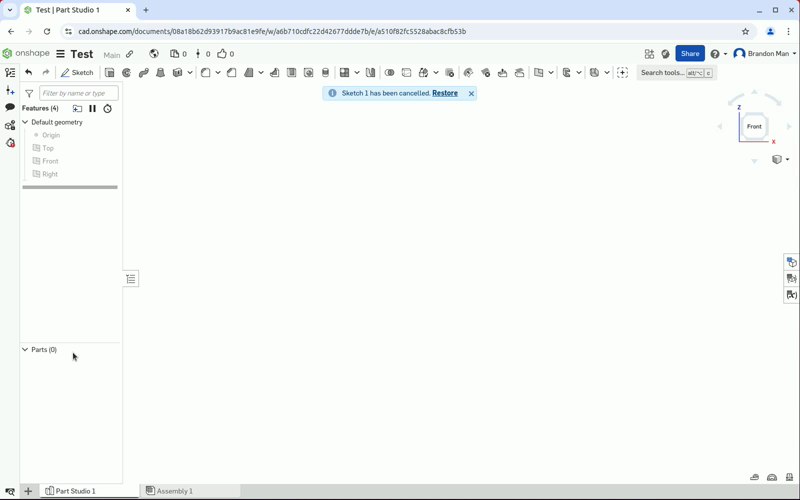
mouse_move(73, 352)
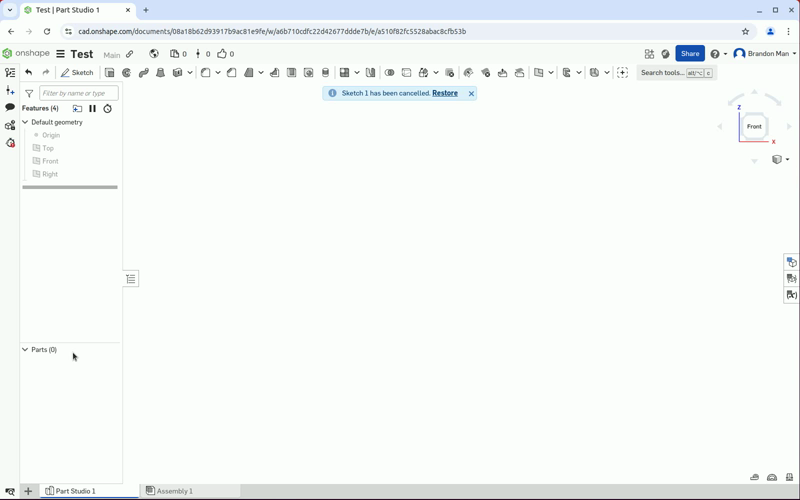
key(shift+y)
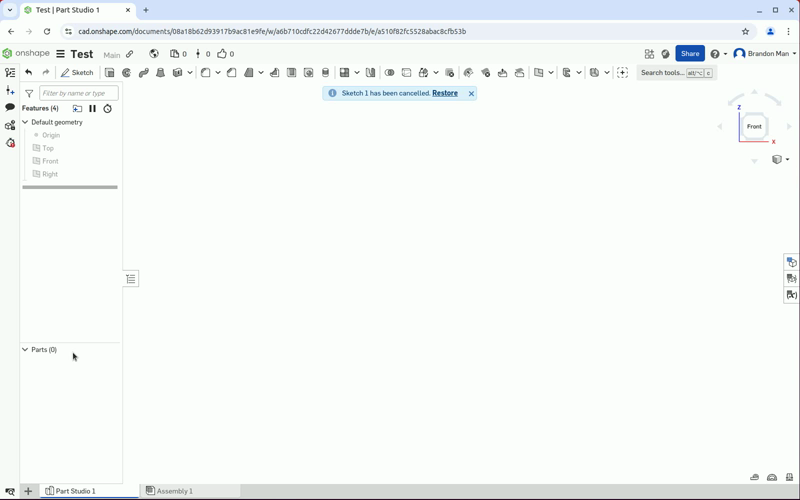
key(shift+s)
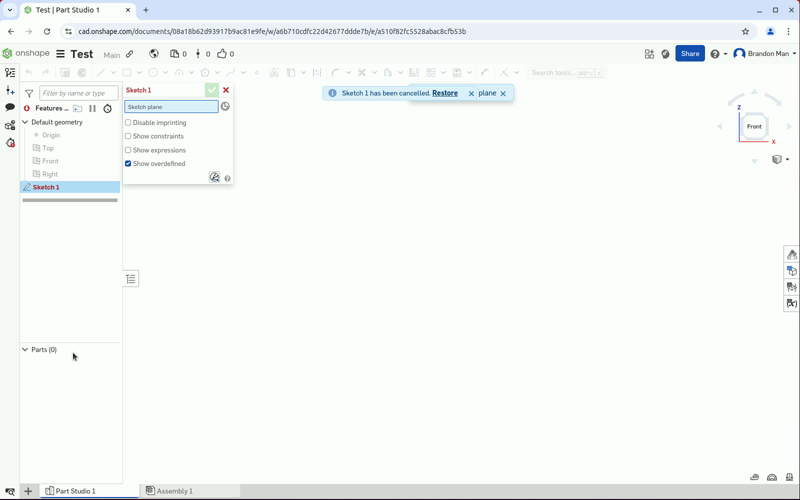
mouse_move(73, 163)
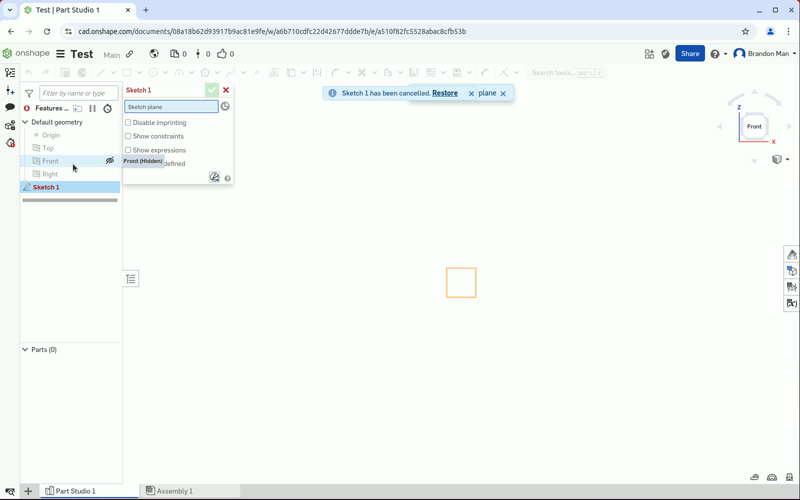
click(73, 163)
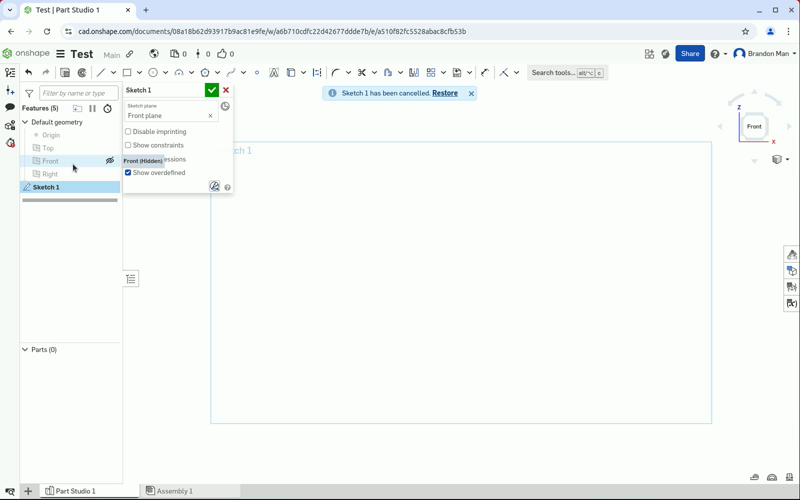
mouse_move(73, 352)
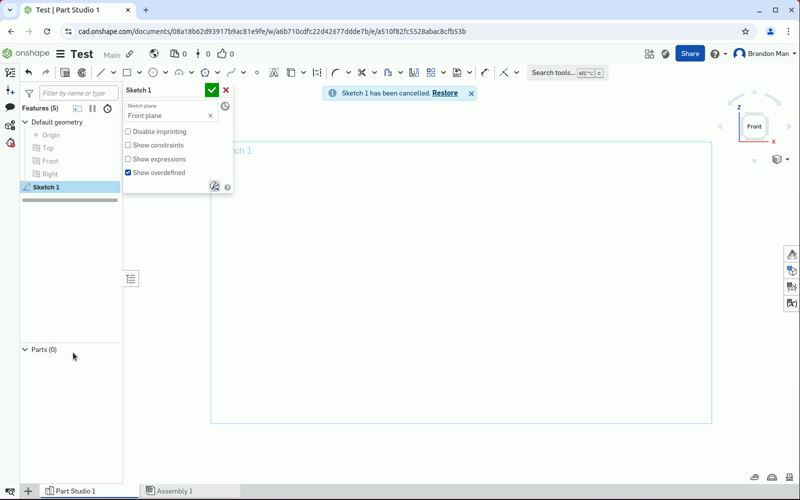
key(y)
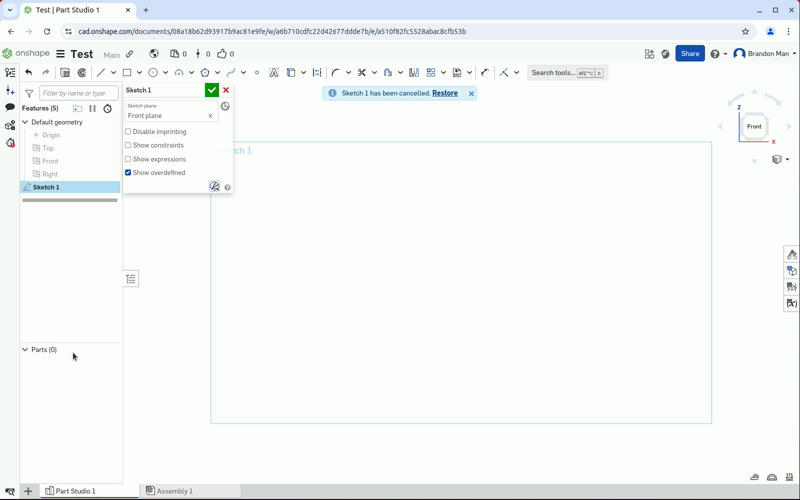
key(l)
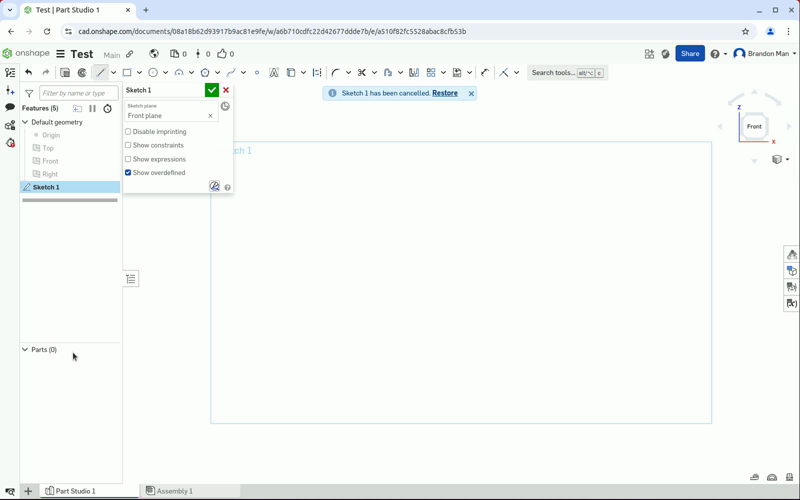
key_down(shift)
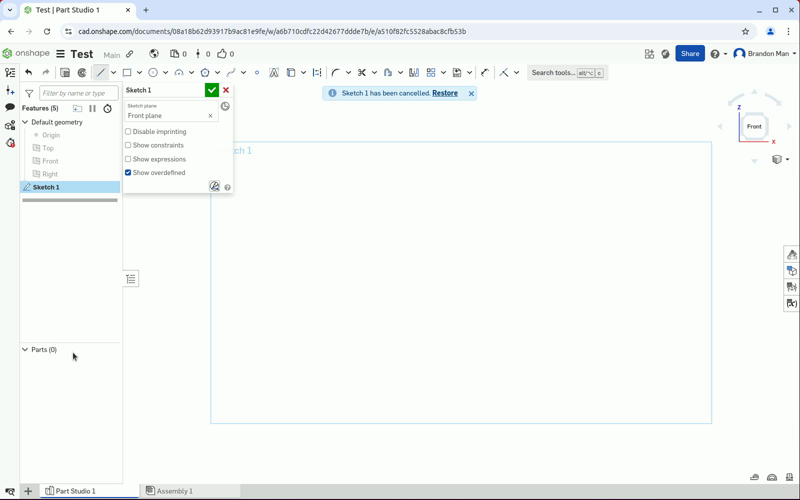
mouse_move(460, 282)
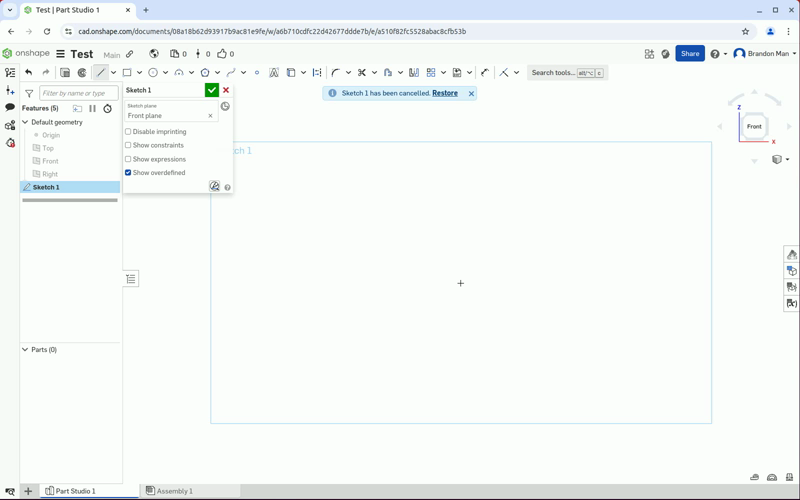
click(460, 282)
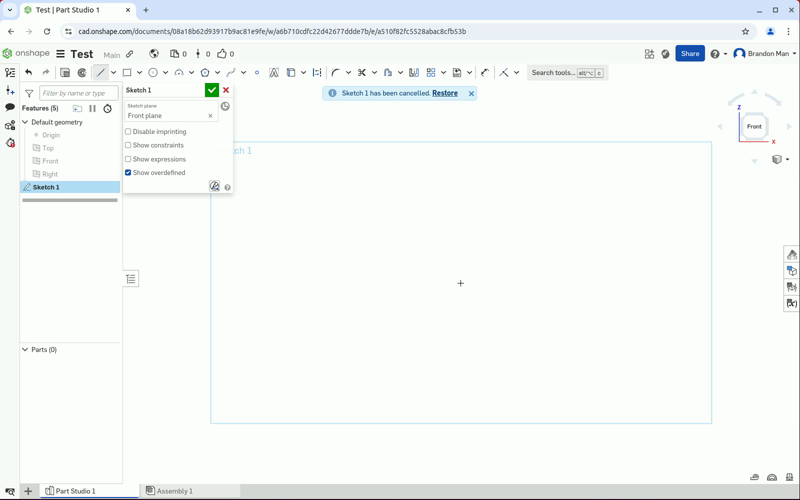
key_up(shift)
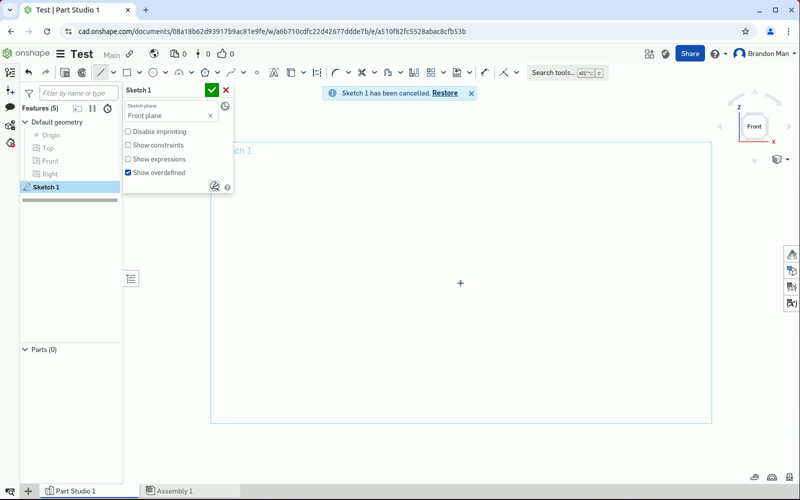
key_down(shift)
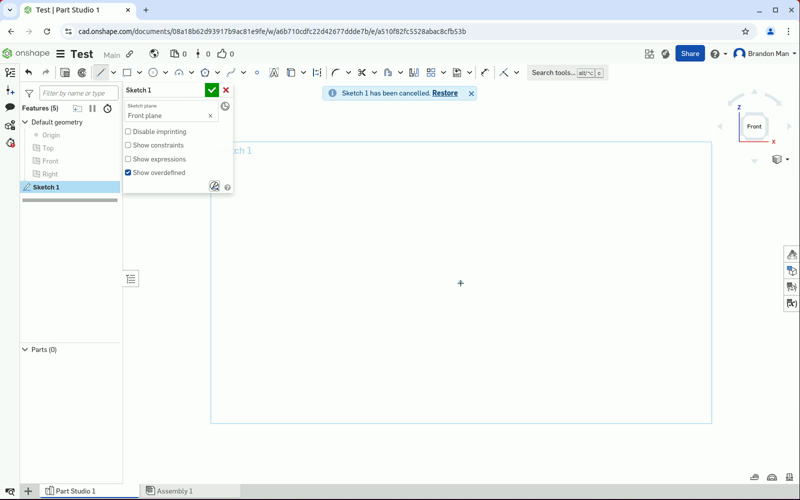
mouse_move(573, 282)
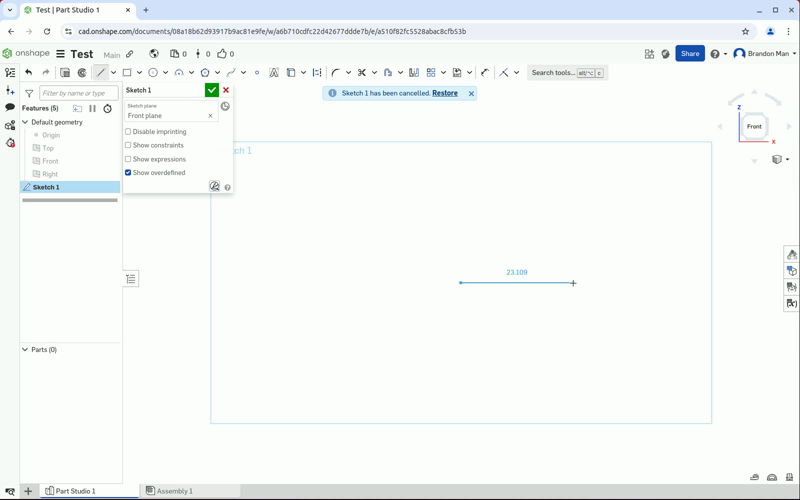
click(573, 282)
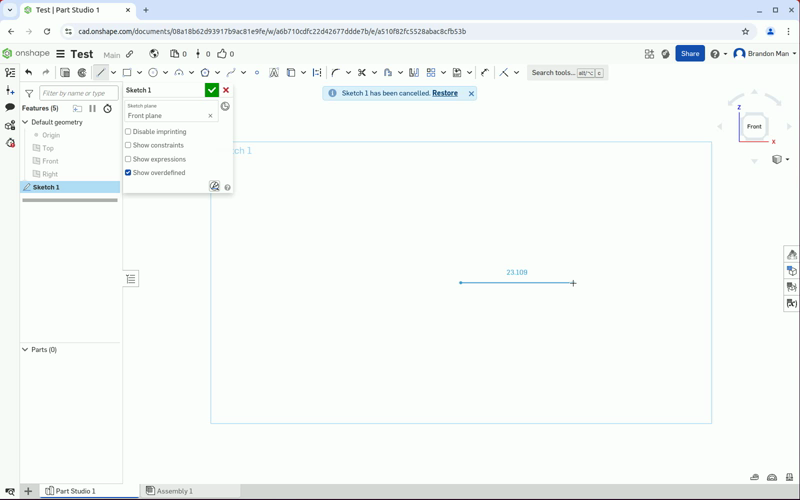
key_up(shift)
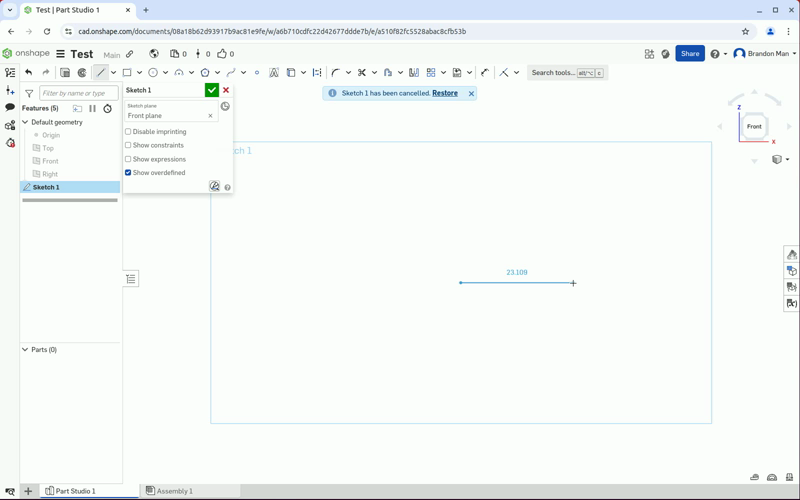
key_down(shift)
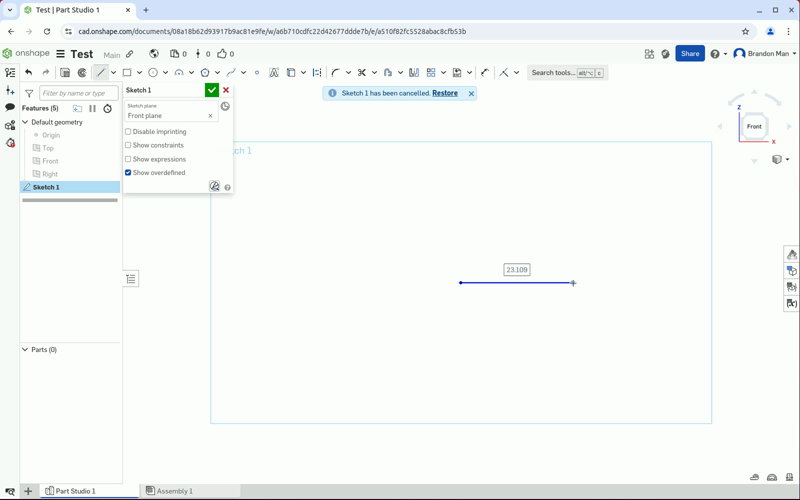
mouse_move(589, 282)
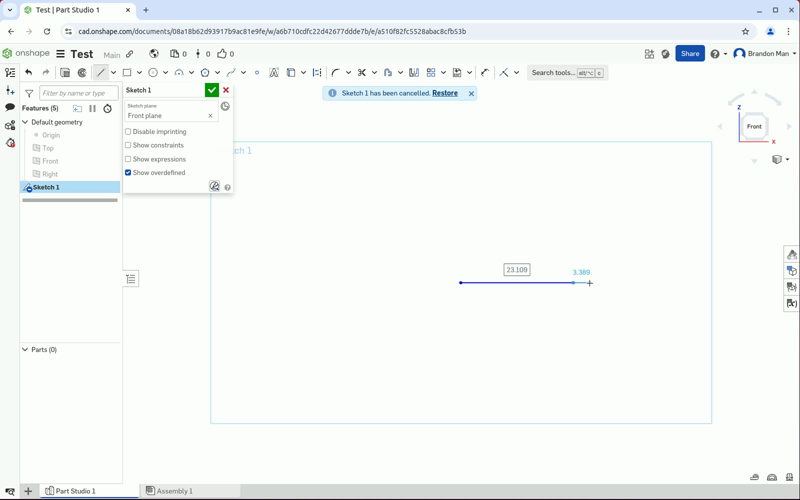
mouse_move(573, 235)
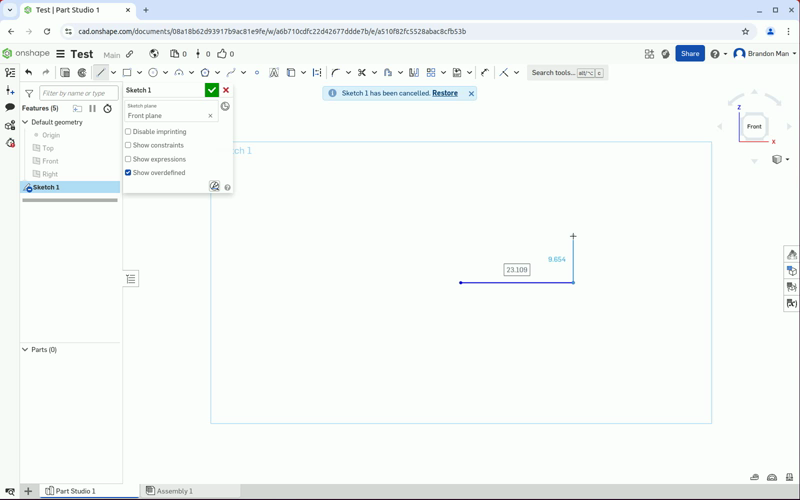
click(573, 235)
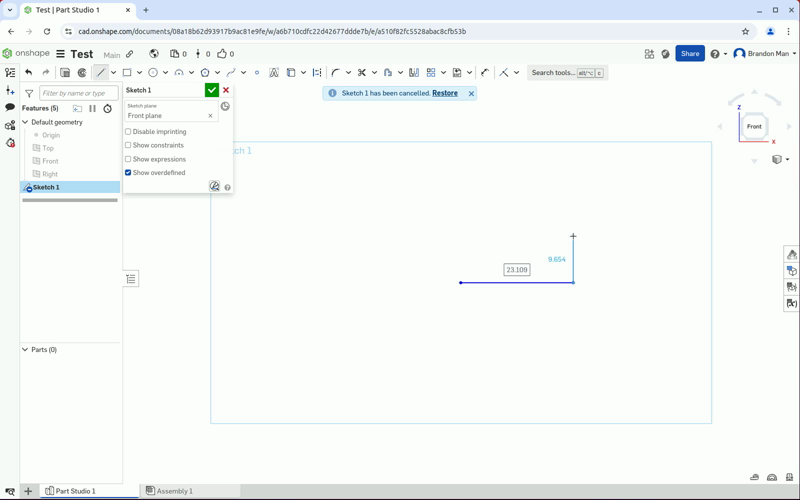
key_up(shift)
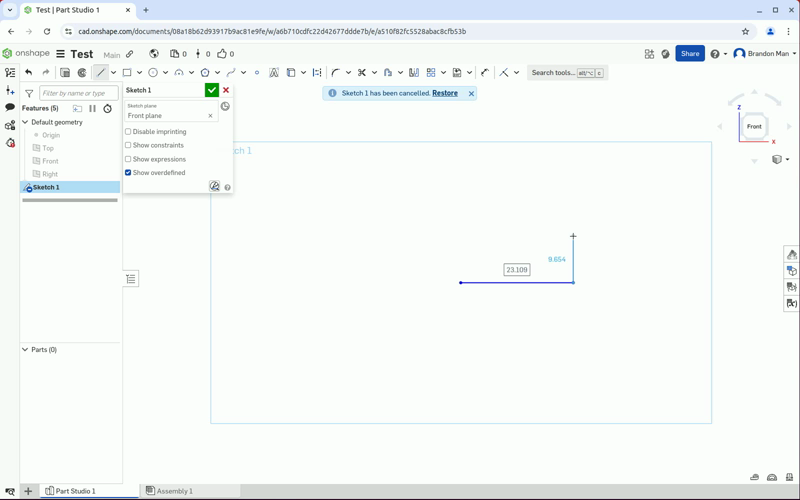
key_down(shift)
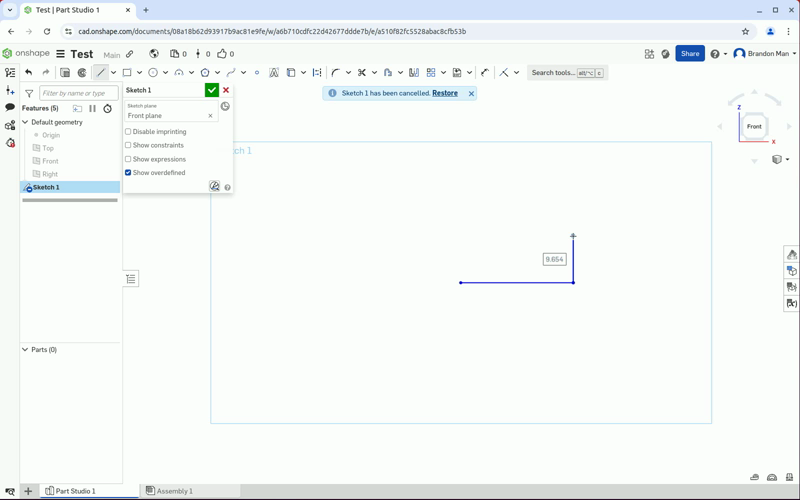
mouse_move(460, 235)
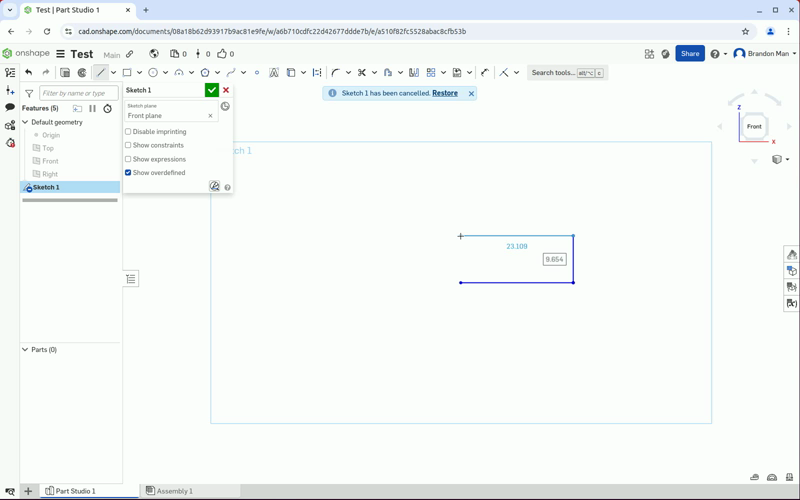
click(460, 235)
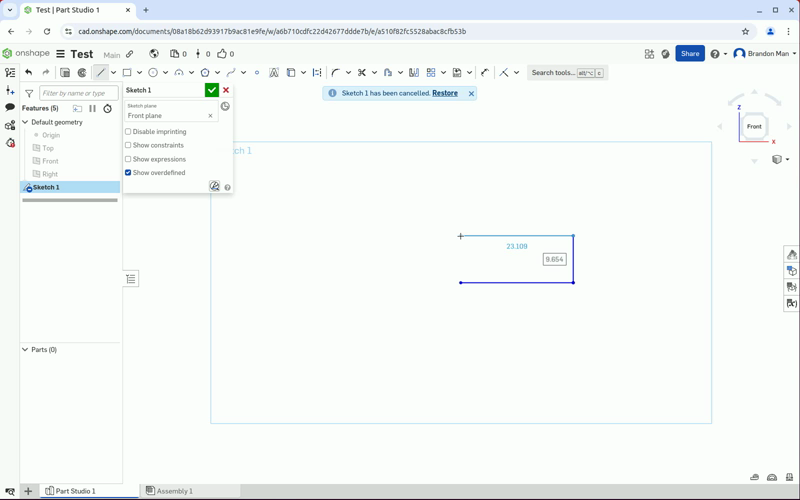
key_up(shift)
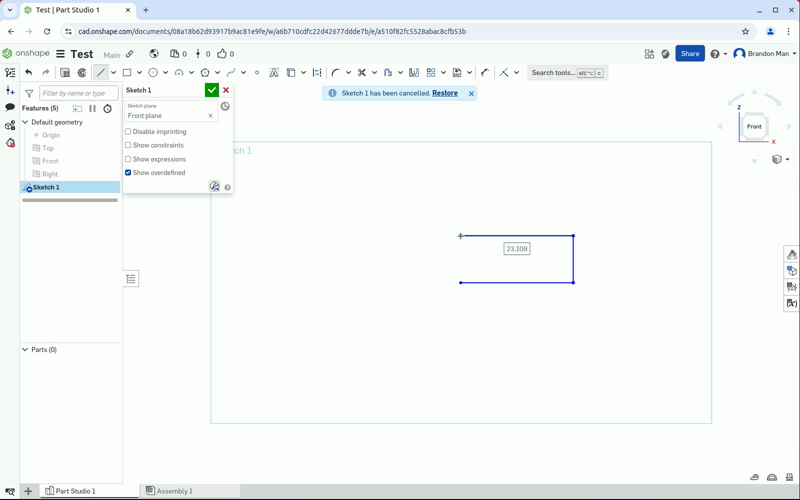
mouse_move(490, 235)
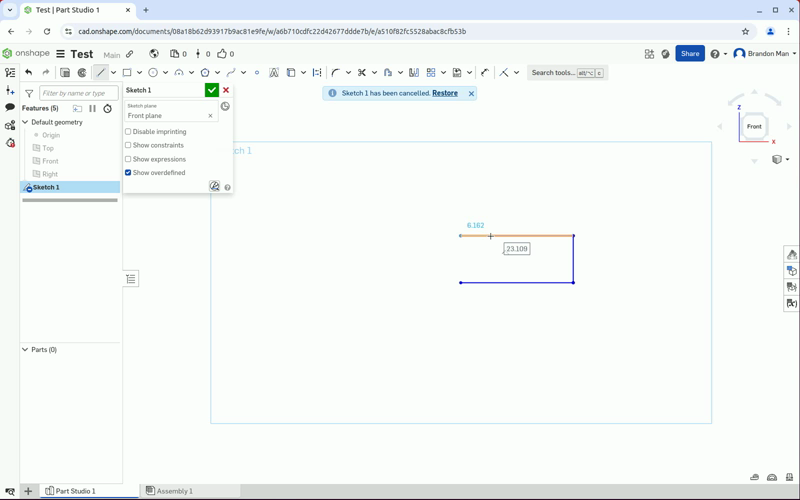
key_down(shift)
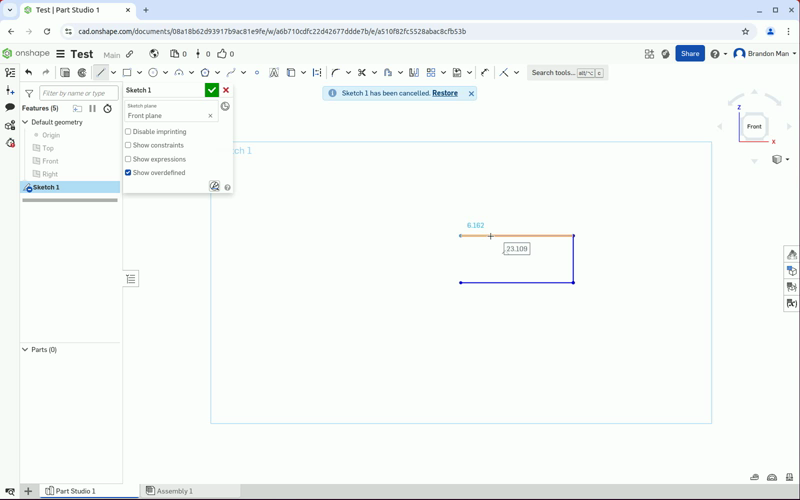
mouse_move(460, 282)
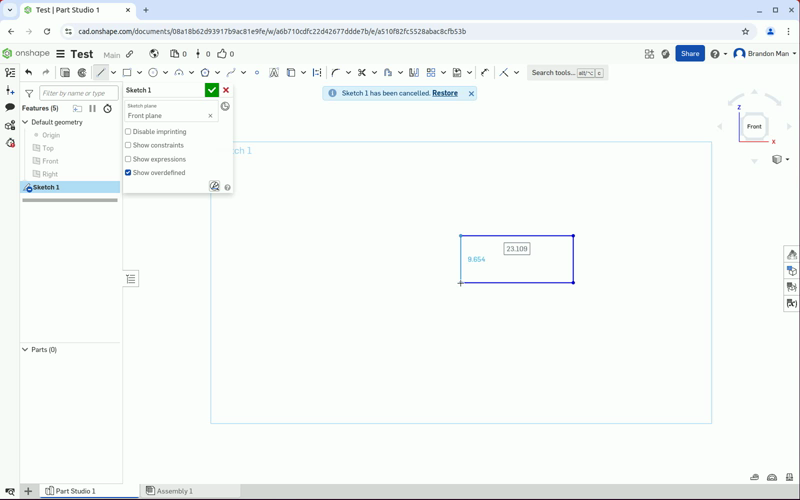
key_up(shift)
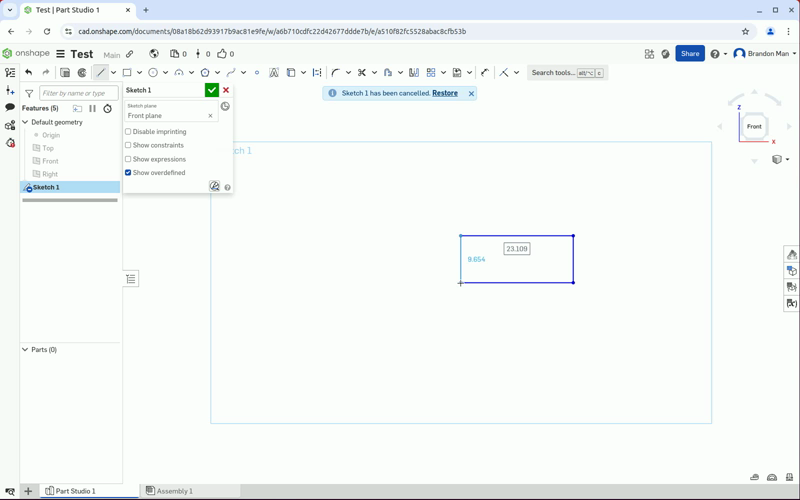
click(460, 282)
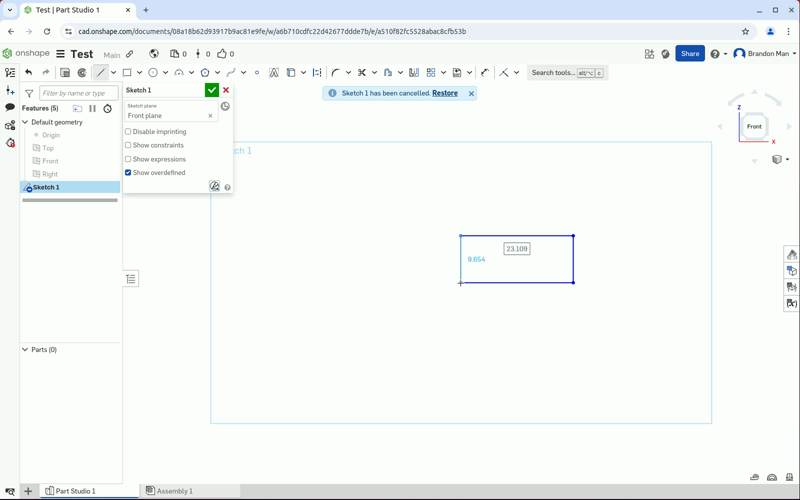
key(esc)
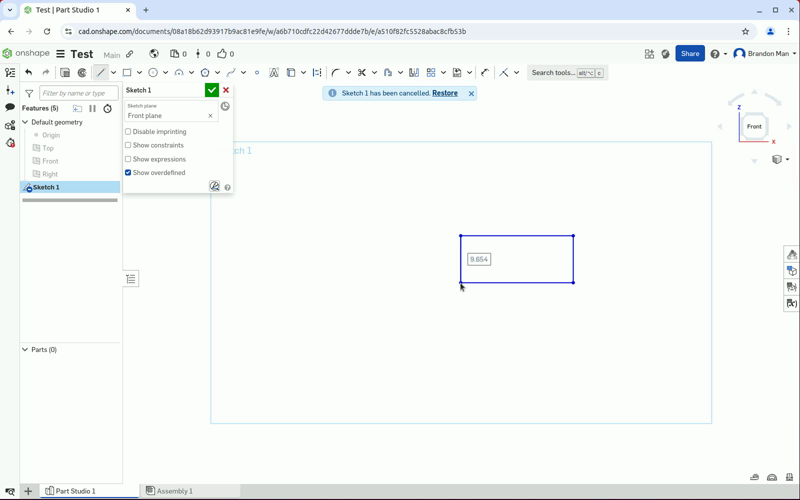
mouse_move(552, 246)
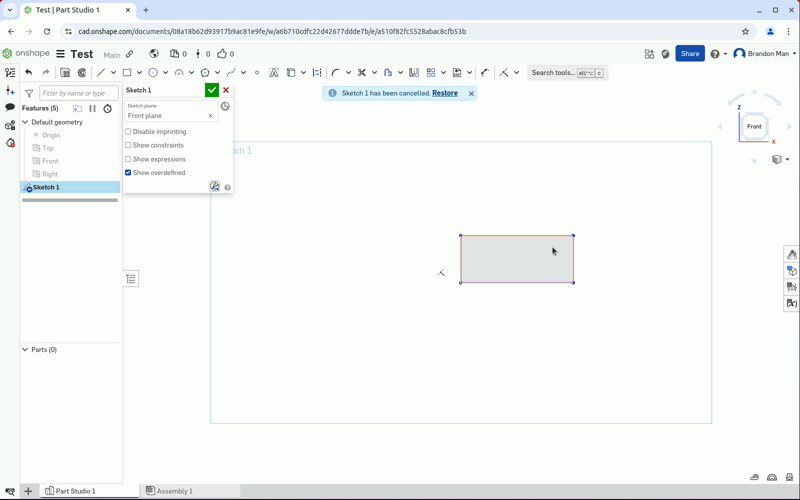
click(552, 246)
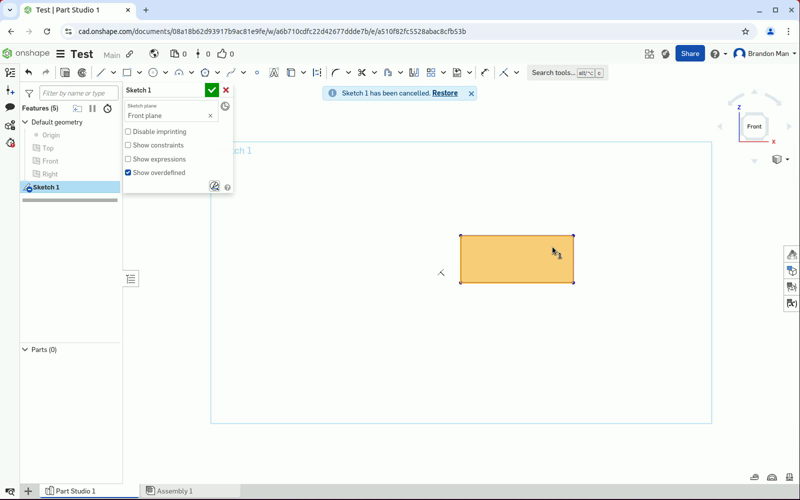
mouse_move(73, 352)
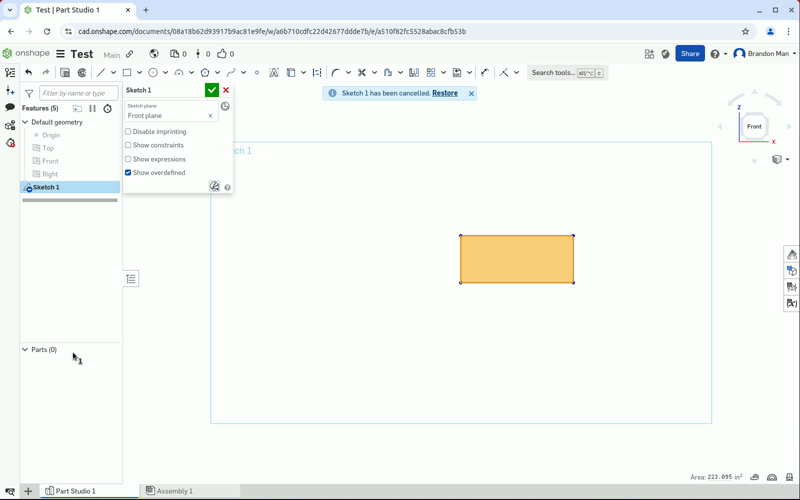
key(shift+y)
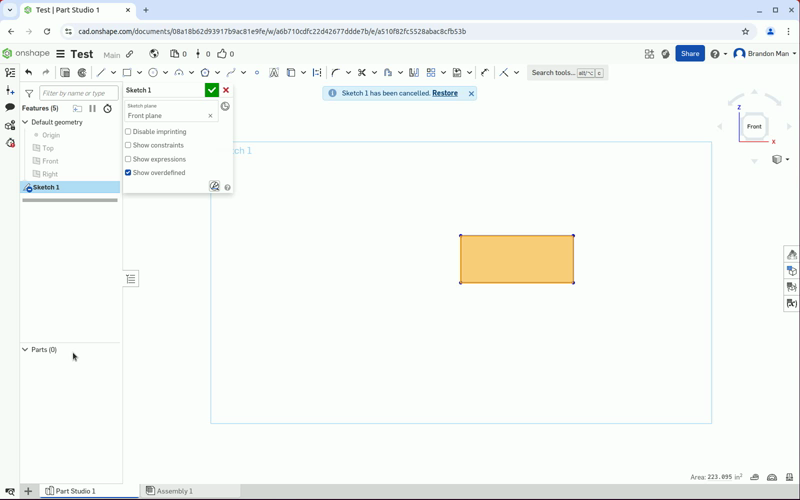
key(shift+e)
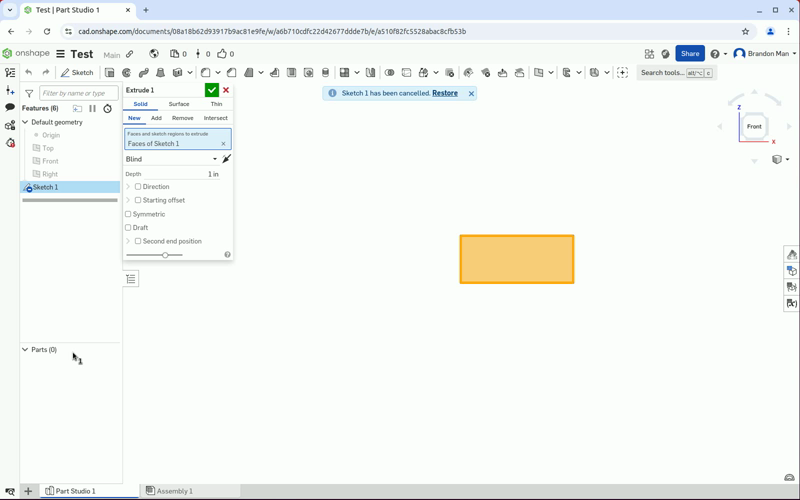
mouse_move(143, 106)
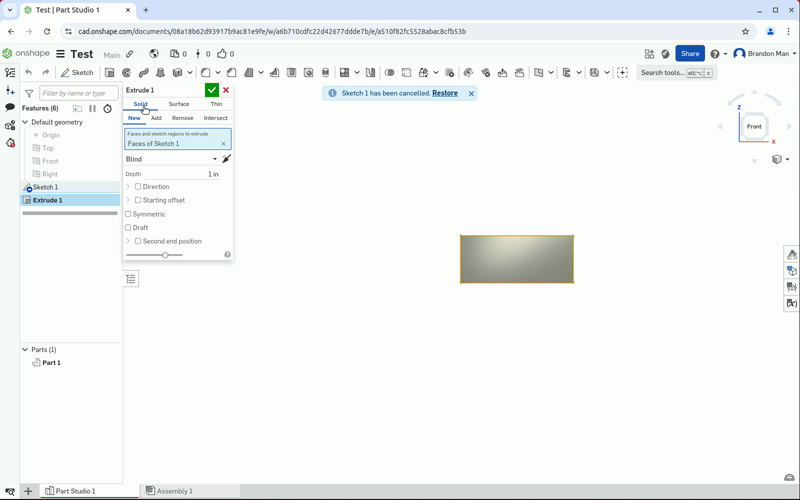
click(143, 106)
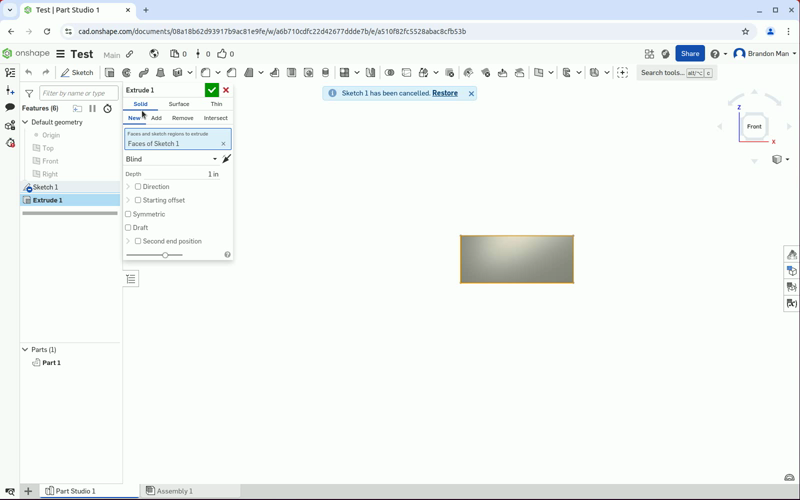
mouse_move(137, 120)
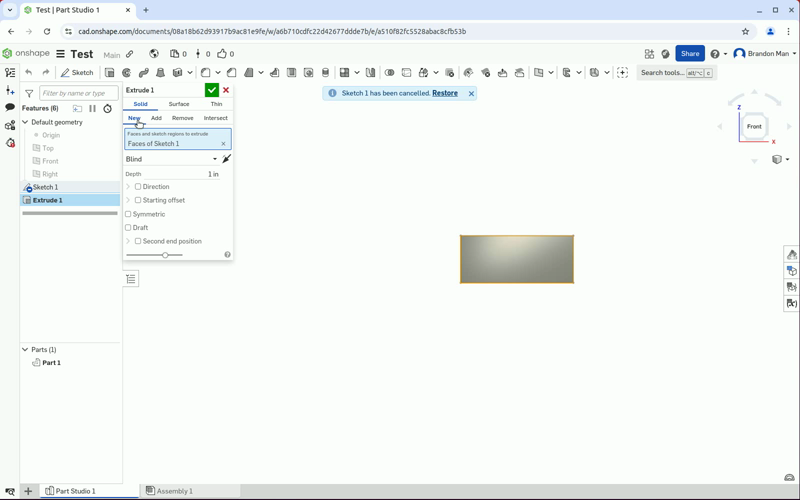
click(137, 120)
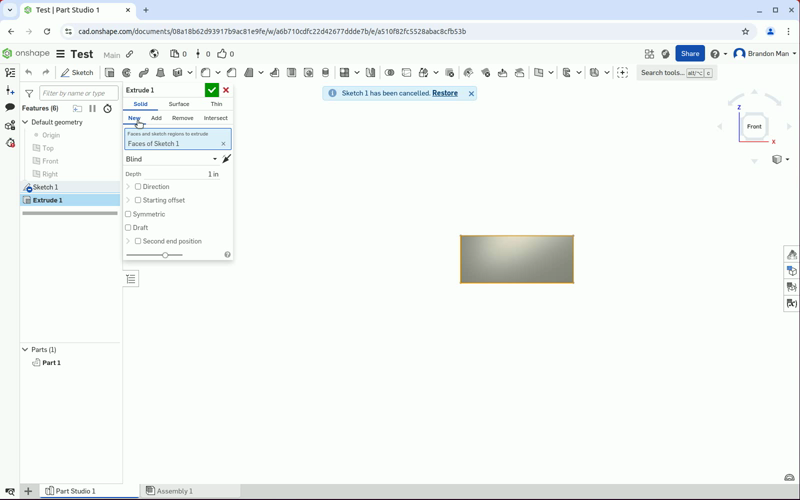
key(tab, 4)
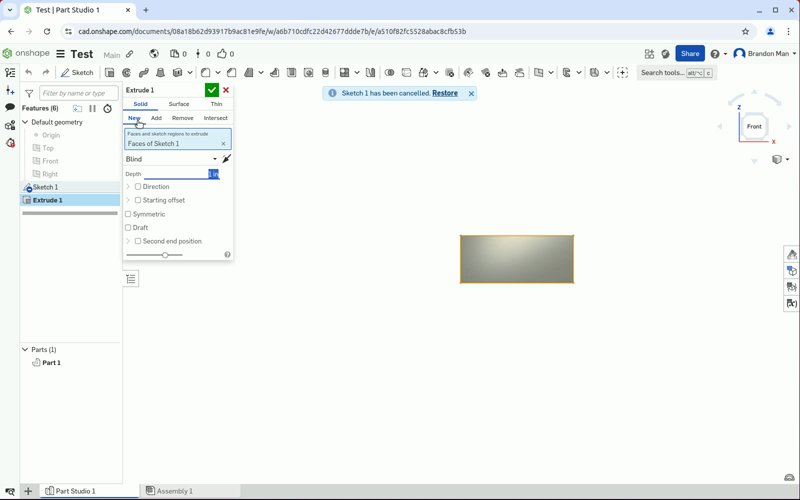
text(1.685)
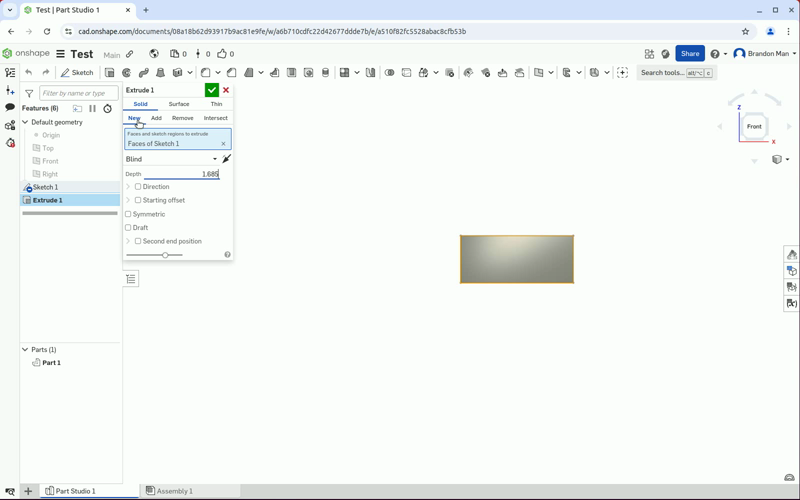
key(enter)
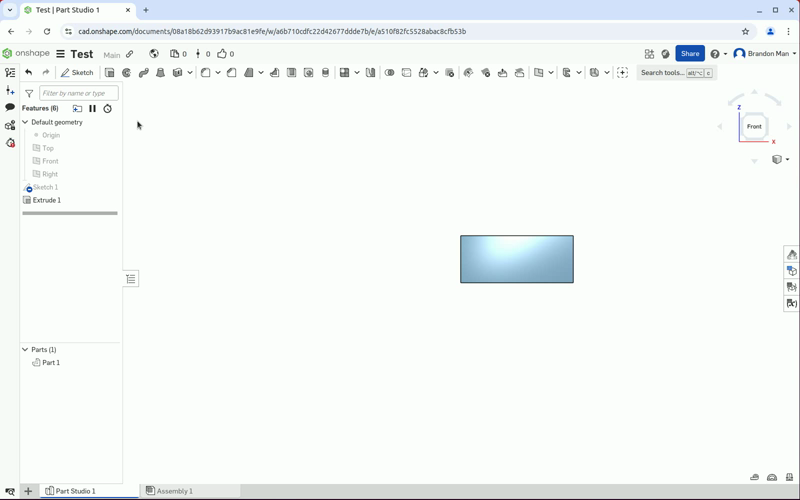
key(shift+h)
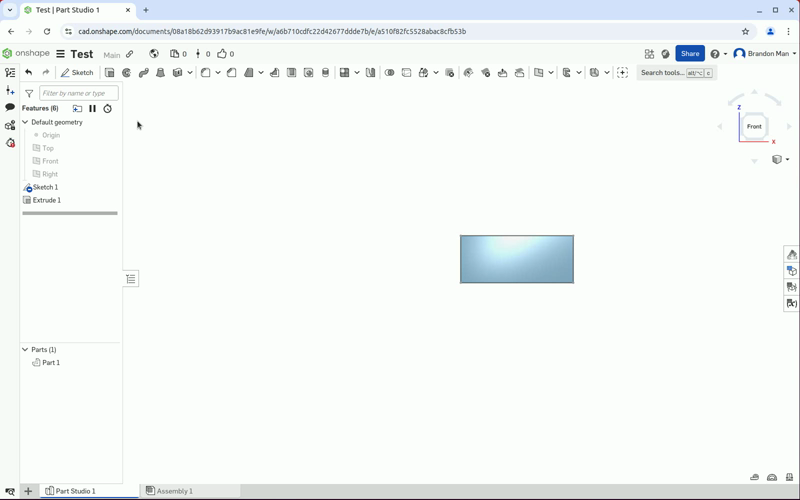
key(shift+h)
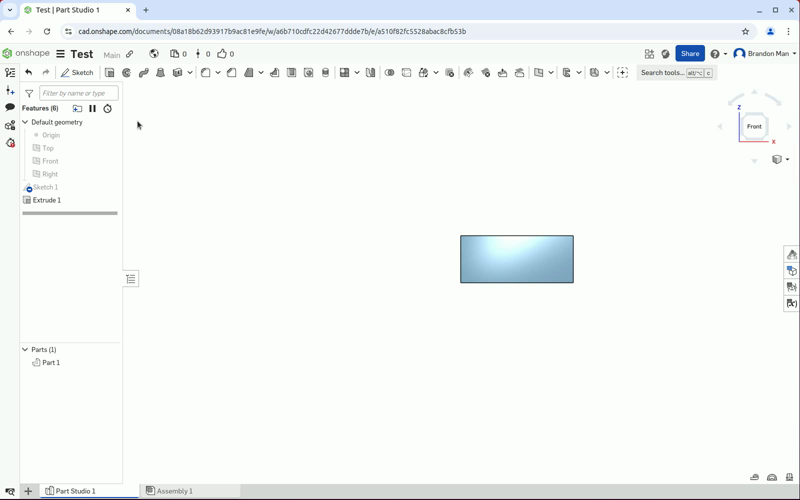
mouse_move(73, 189)
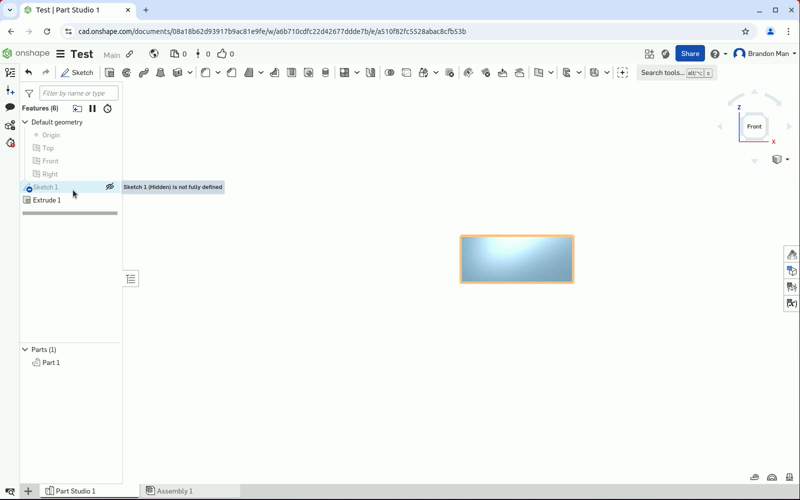
click(73, 189)
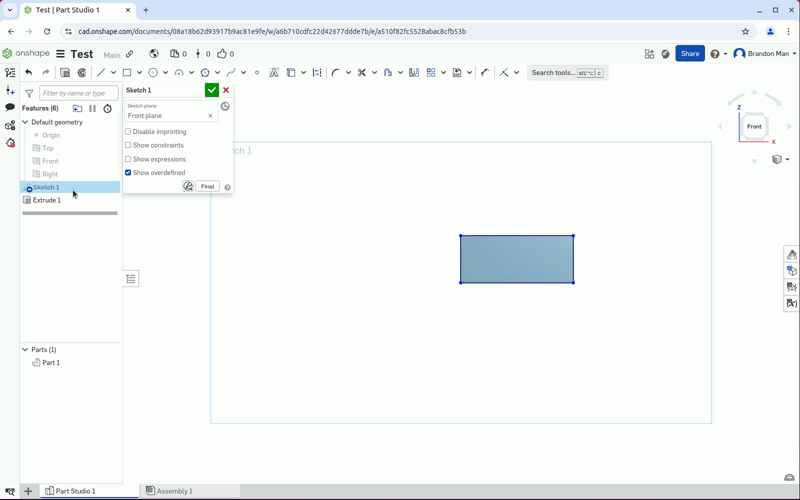
mouse_move(229, 92)
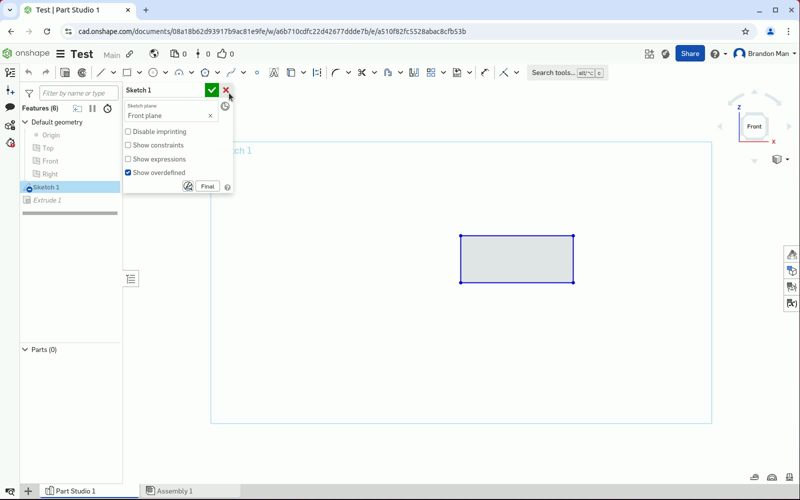
click(229, 92)
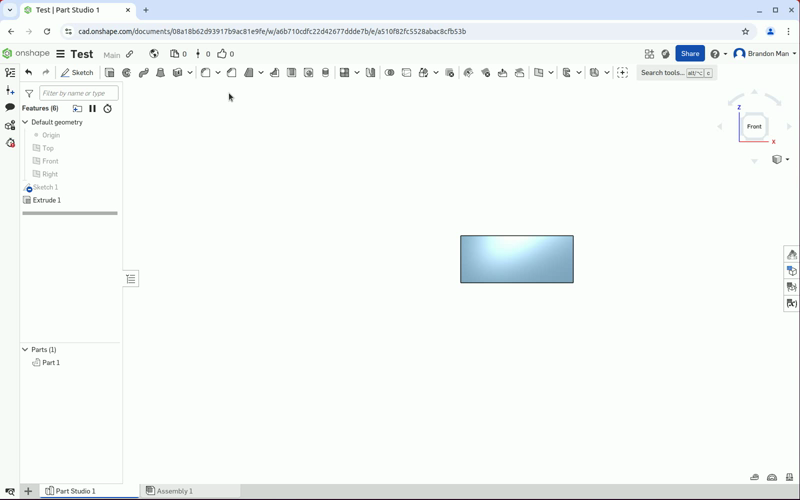
mouse_move(541, 75)
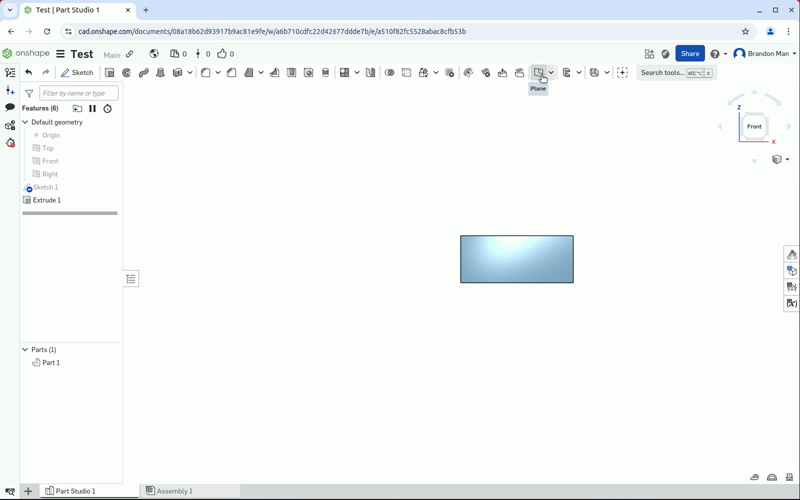
click(541, 75)
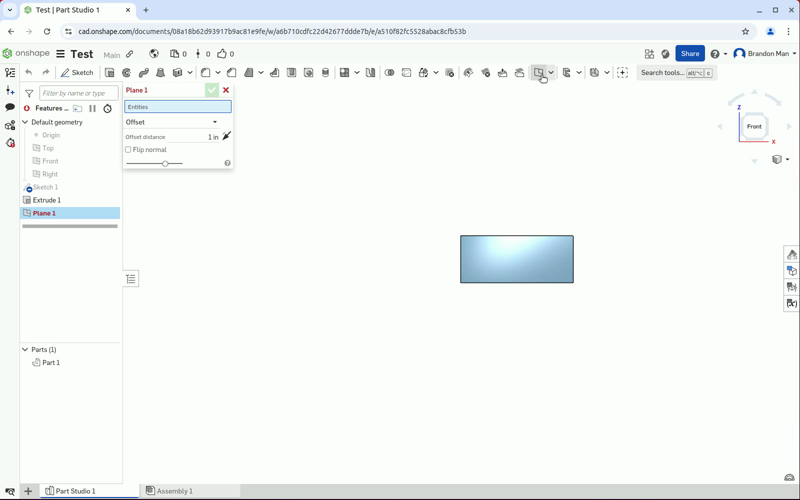
mouse_move(73, 163)
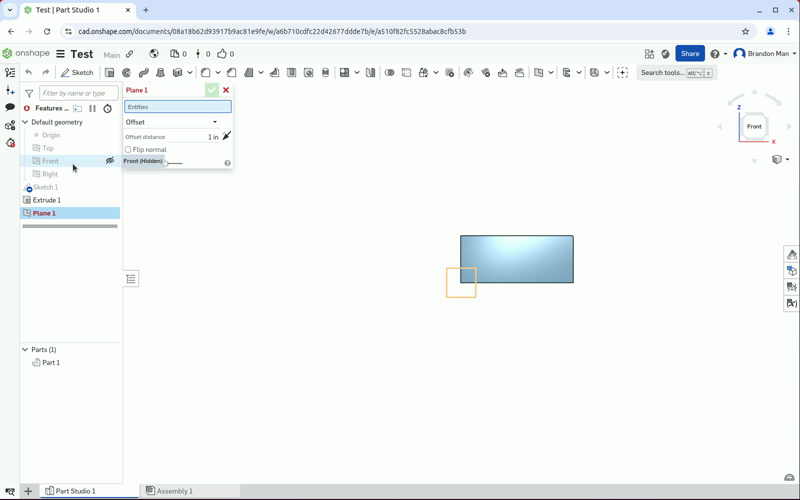
click(73, 163)
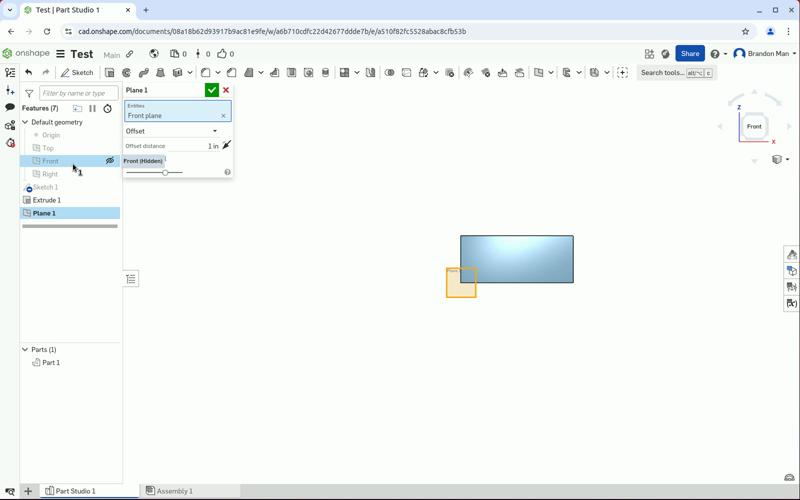
key(tab, 2)
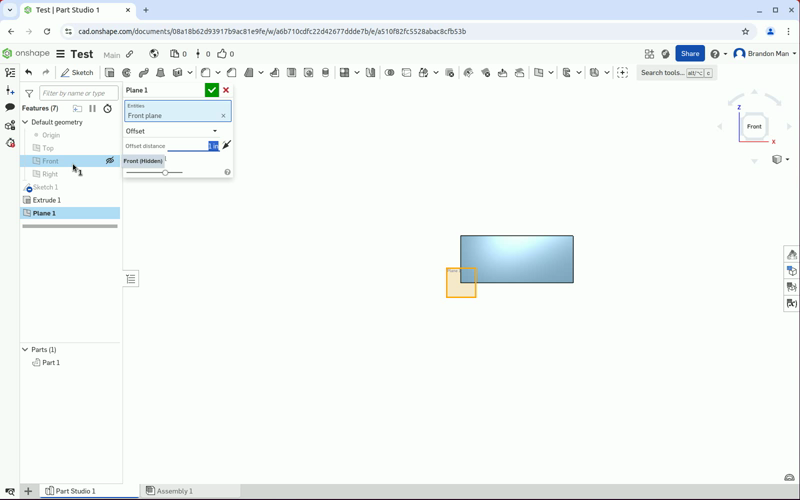
text(1.695)
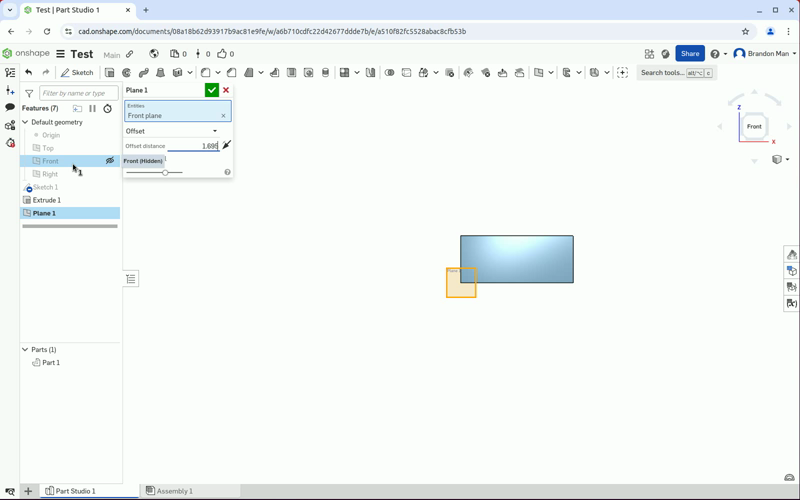
key(enter, 2)
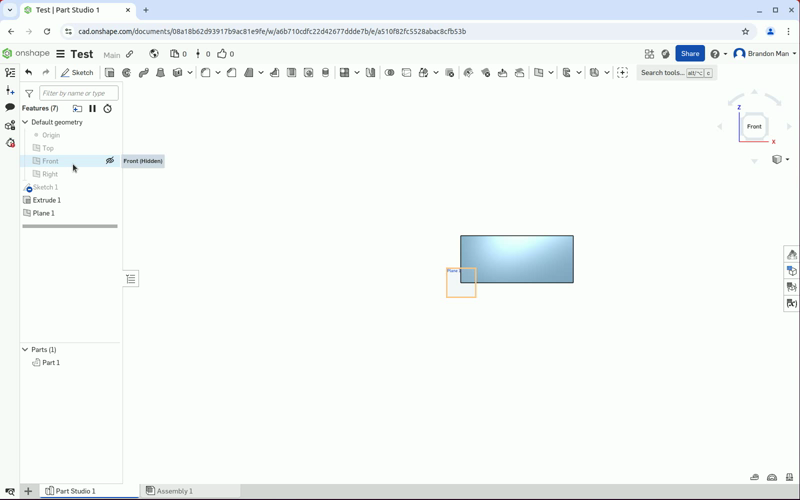
key(shift+s)
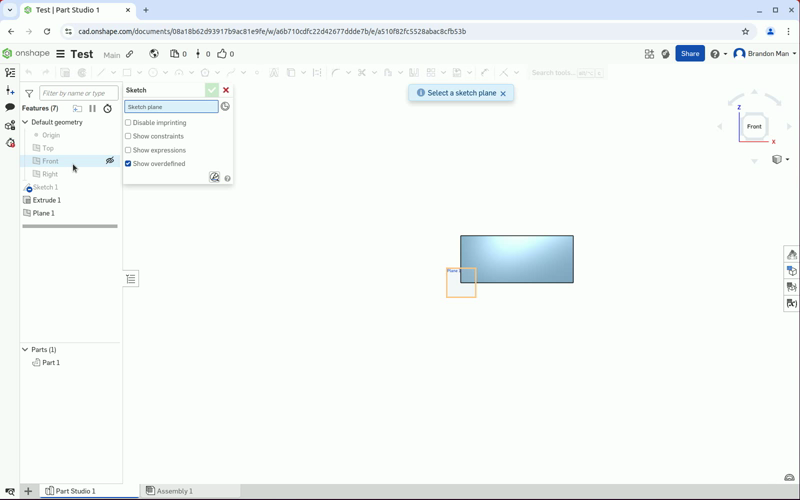
mouse_move(73, 215)
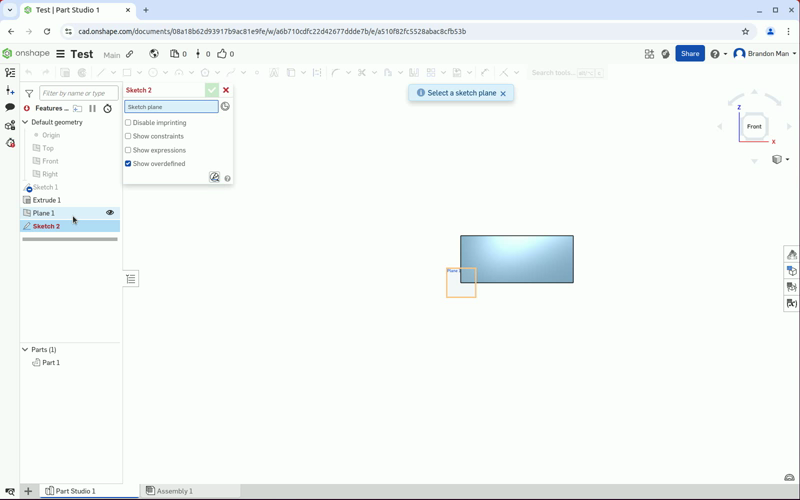
click(73, 215)
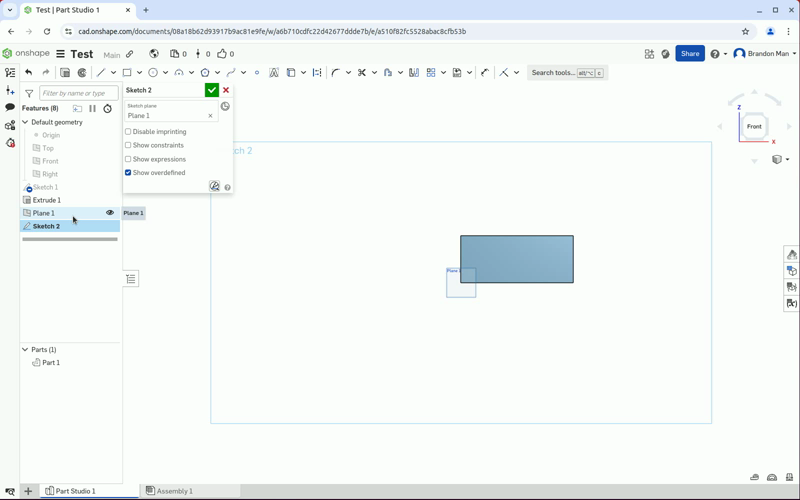
mouse_move(73, 352)
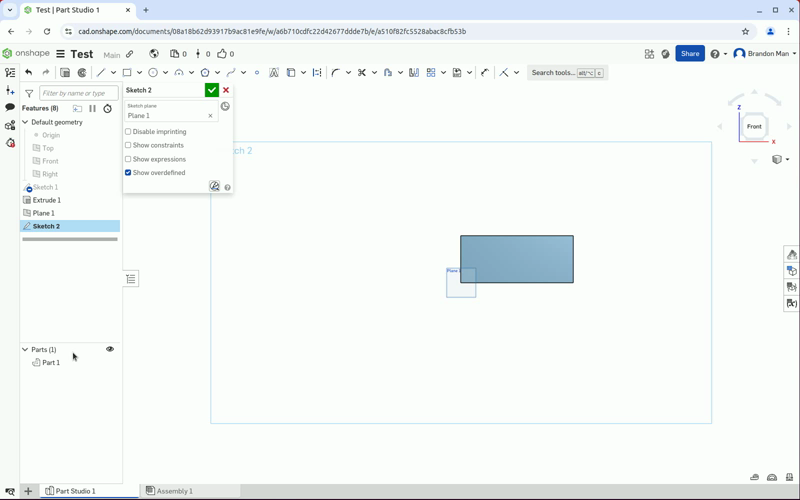
key(y)
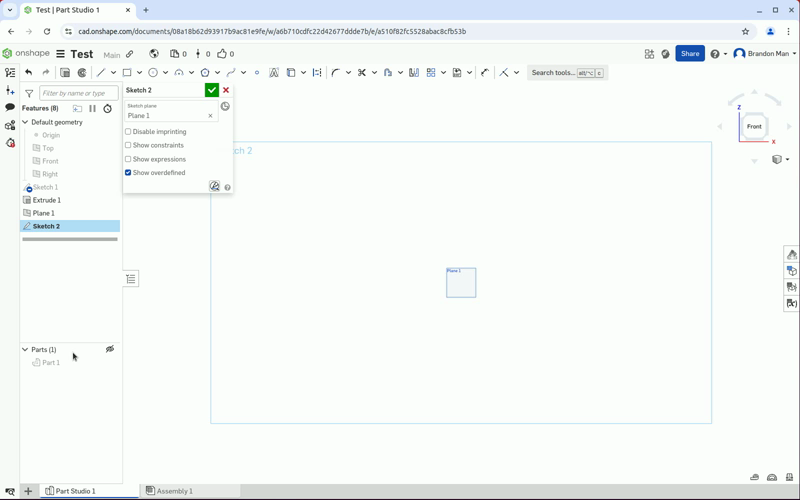
key(c)
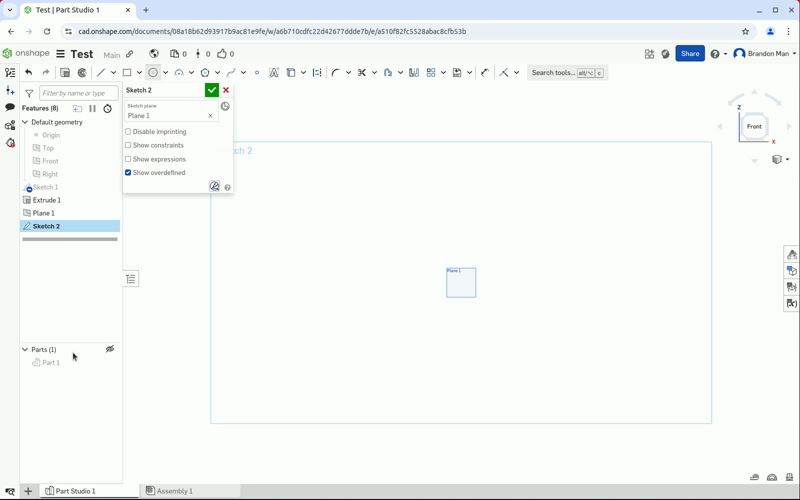
key_down(shift)
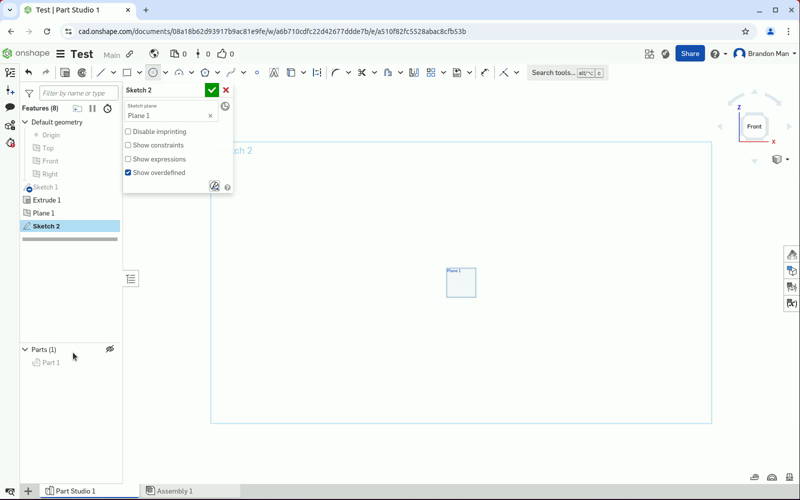
mouse_move(480, 261)
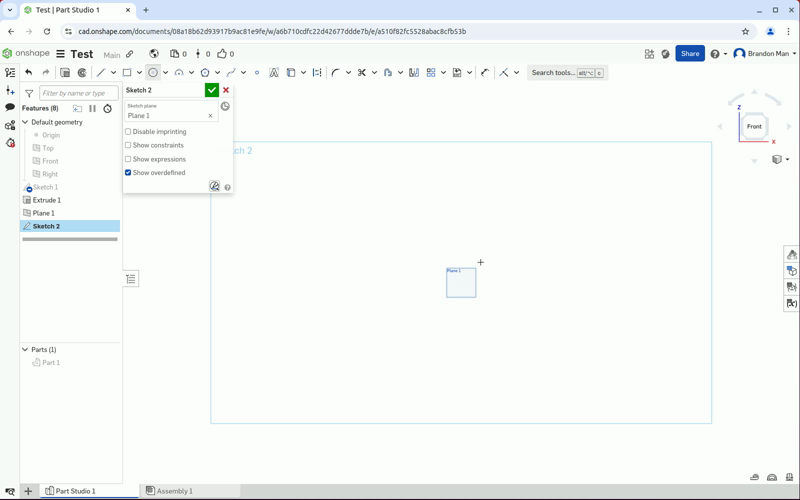
click(480, 261)
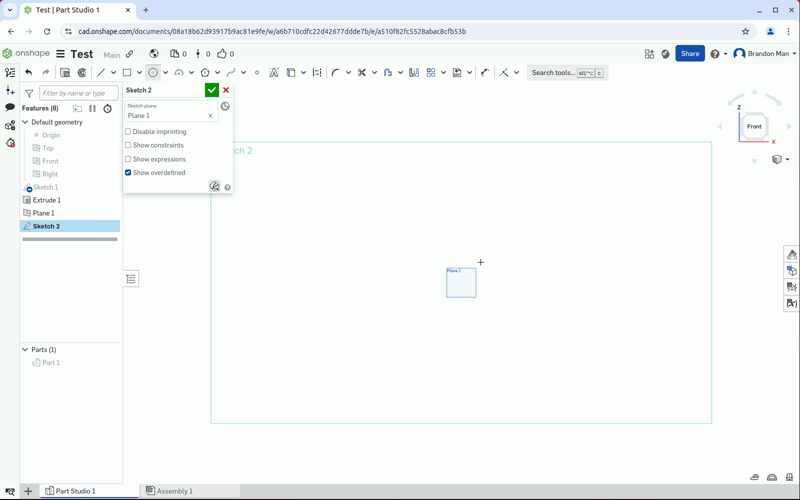
key_up(shift)
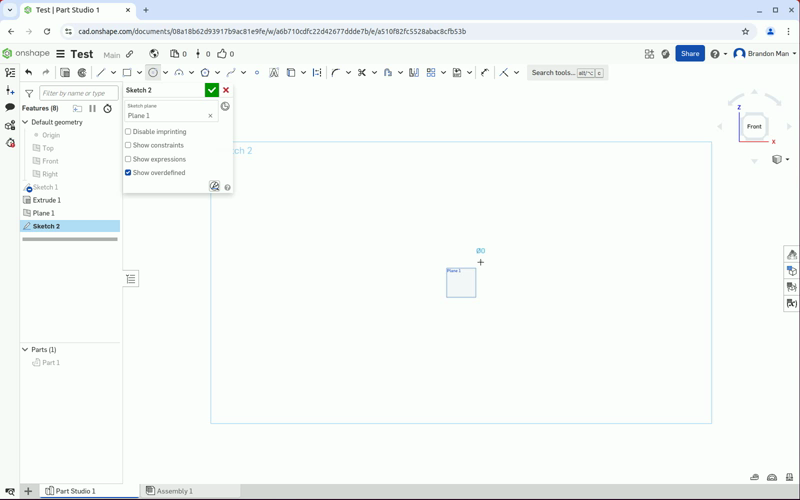
mouse_move(497, 261)
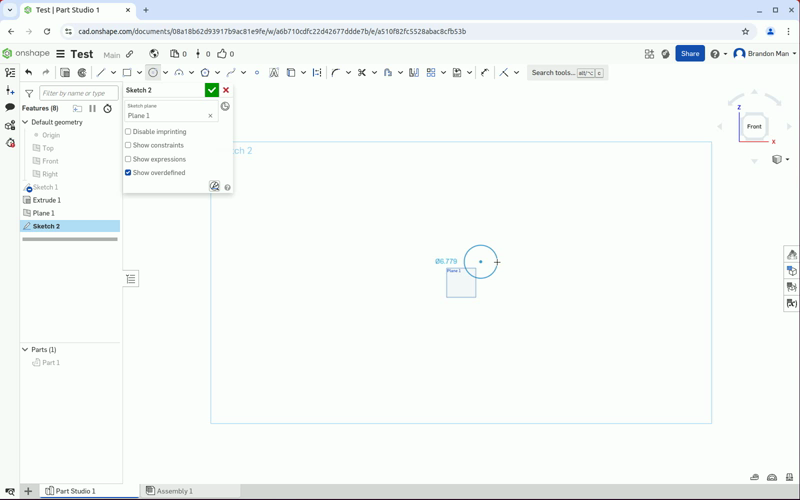
click(497, 261)
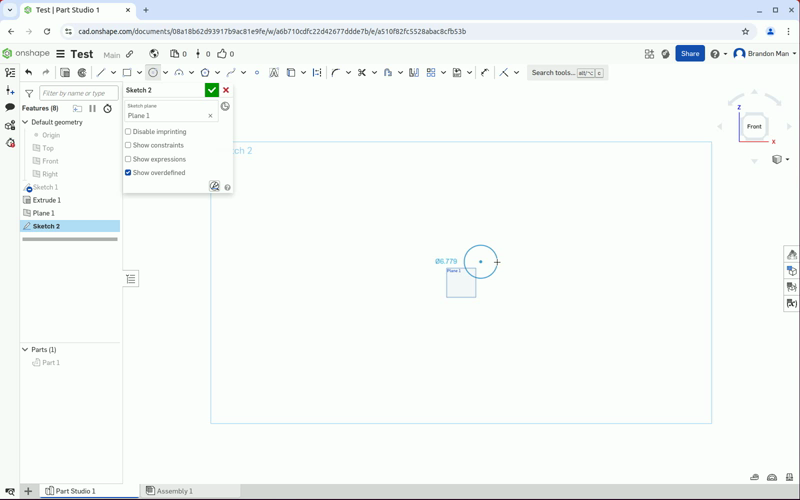
key(esc)
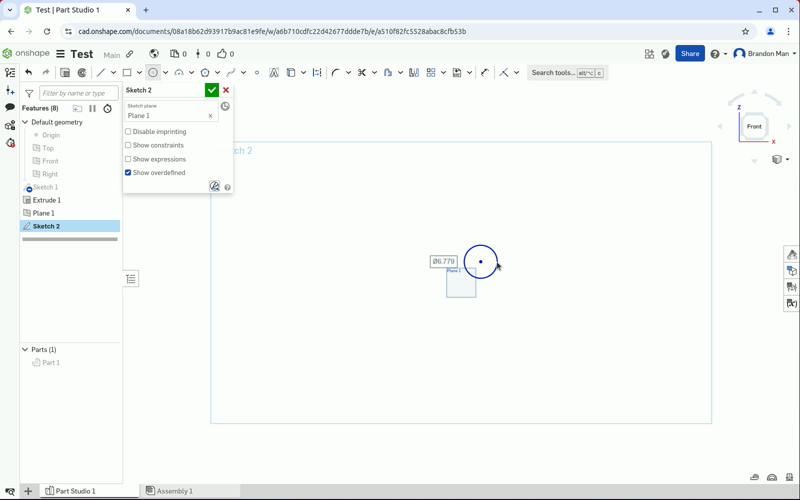
mouse_move(481, 269)
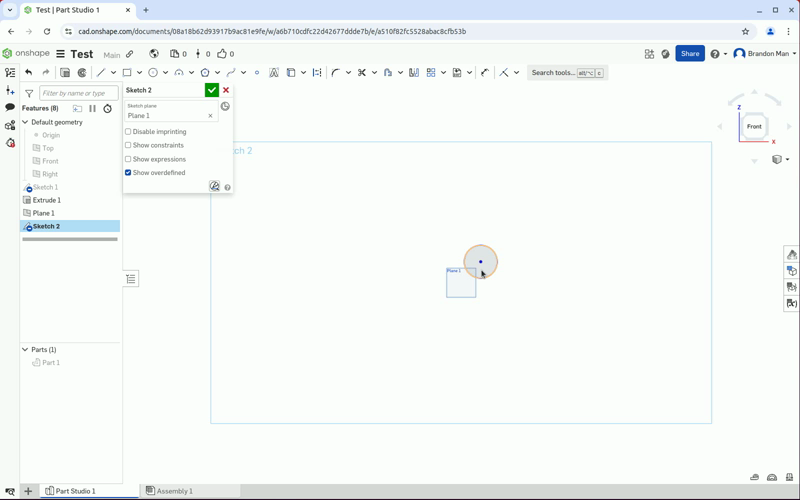
scroll(6)
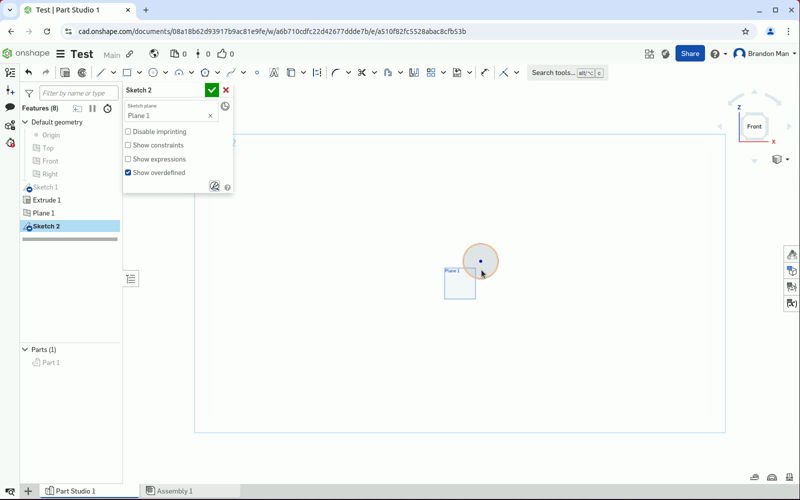
scroll(6)
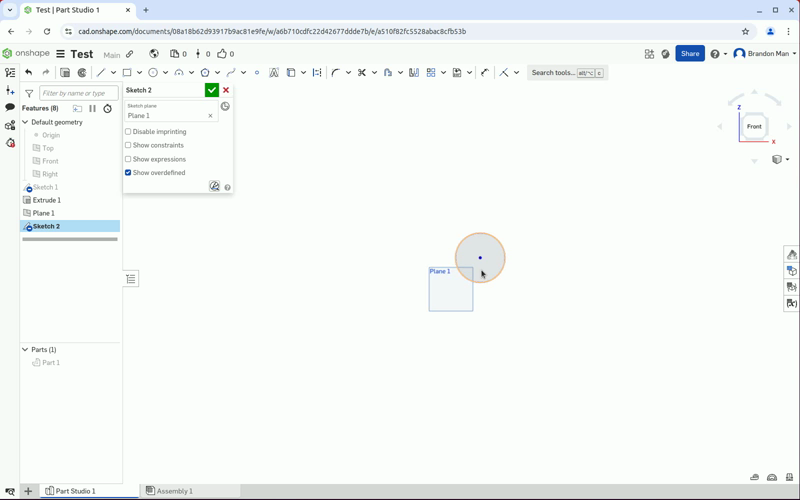
scroll(6)
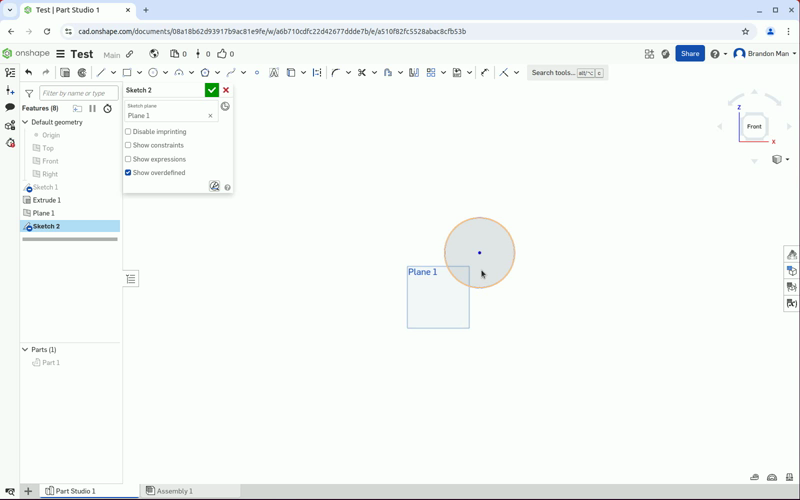
scroll(6)
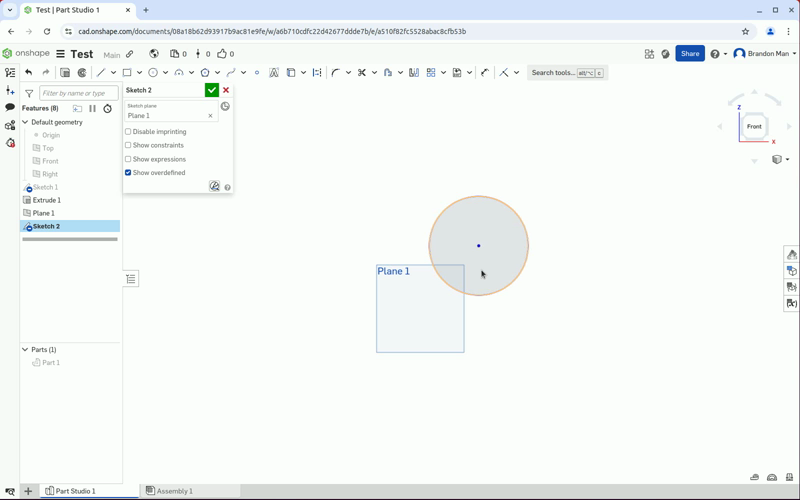
scroll(6)
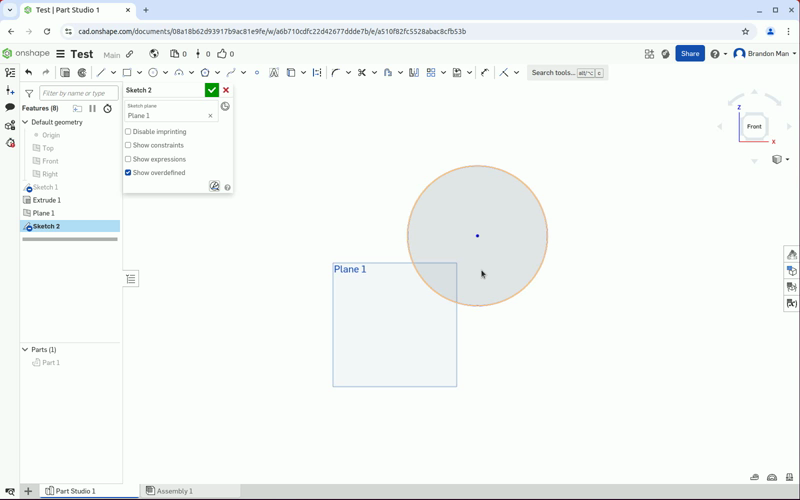
scroll(6)
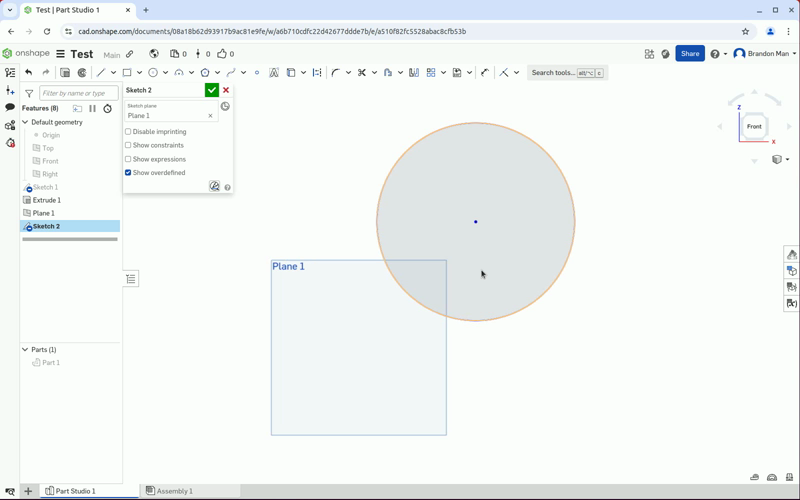
scroll(6)
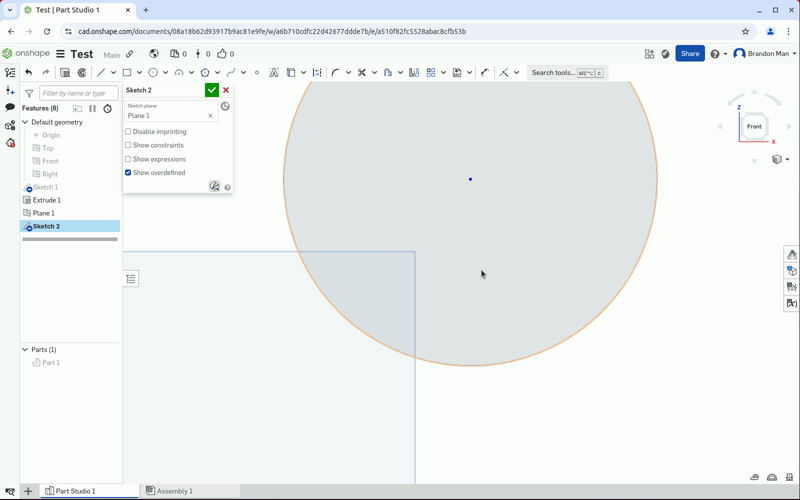
click(481, 269)
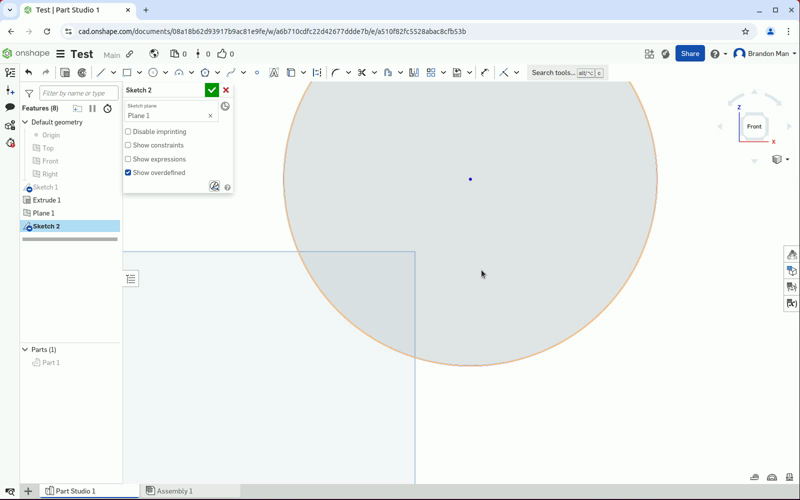
scroll(-6)
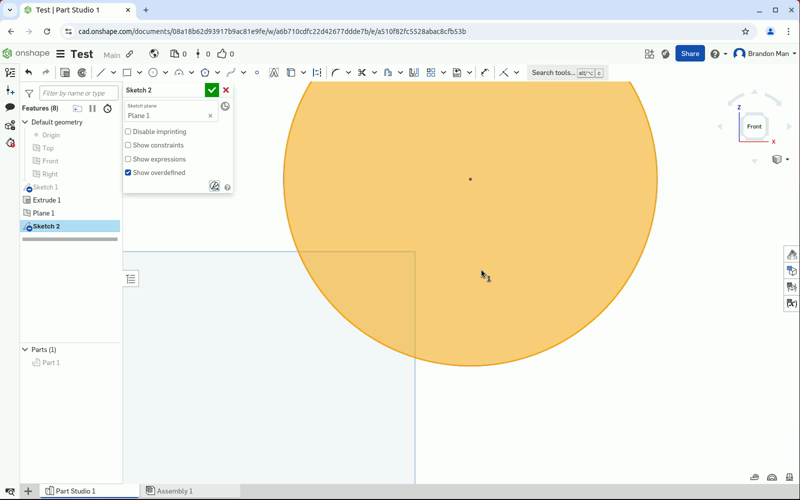
scroll(-6)
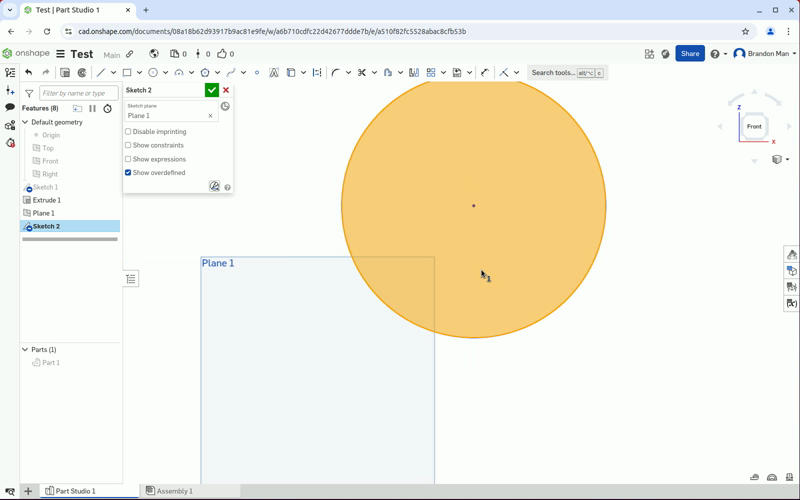
scroll(-6)
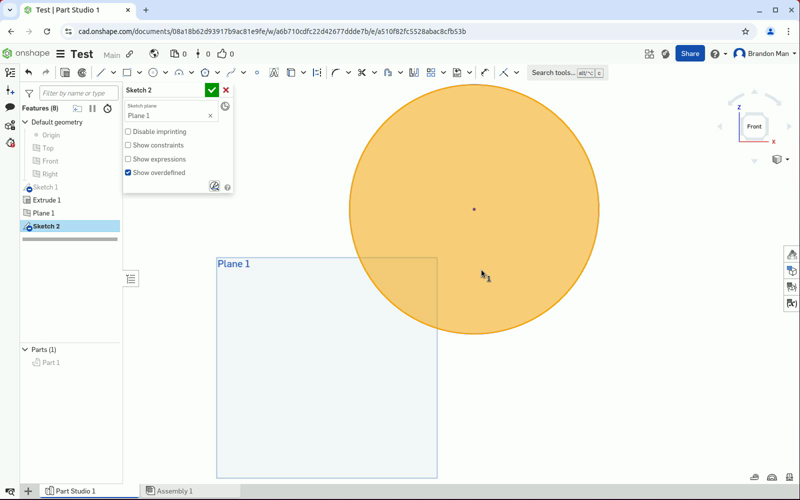
scroll(-6)
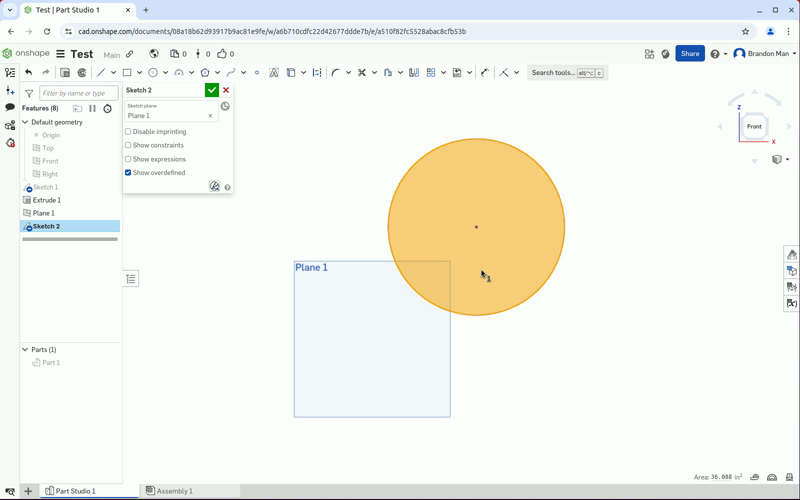
scroll(-6)
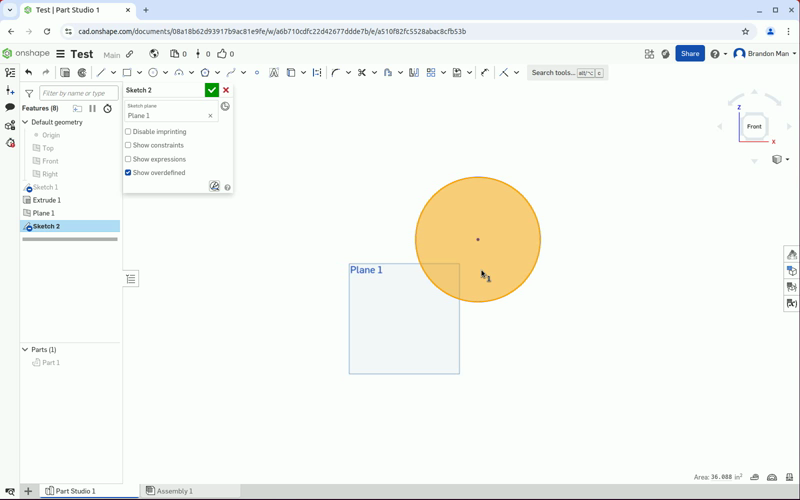
scroll(-6)
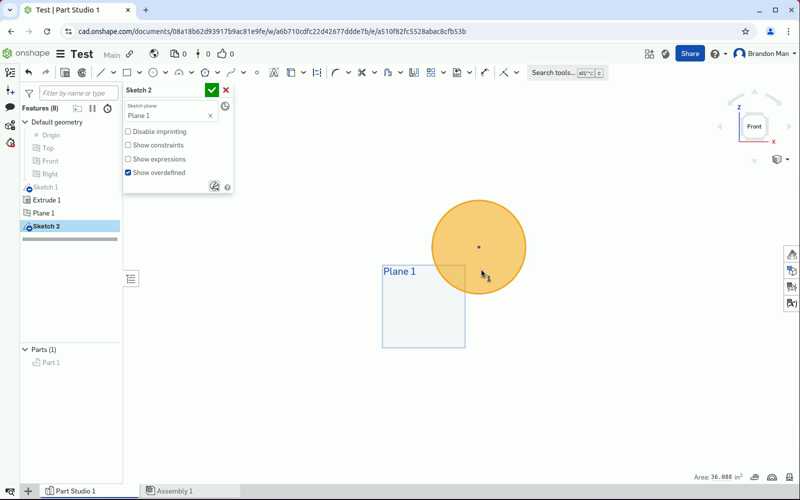
scroll(-6)
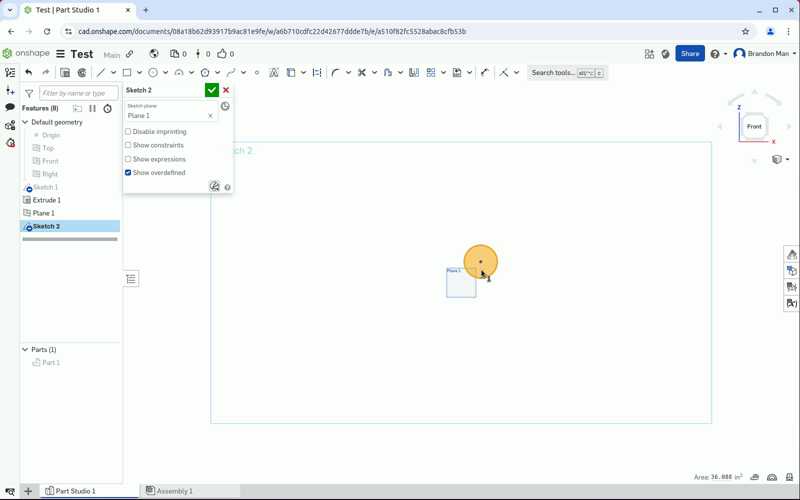
mouse_move(73, 352)
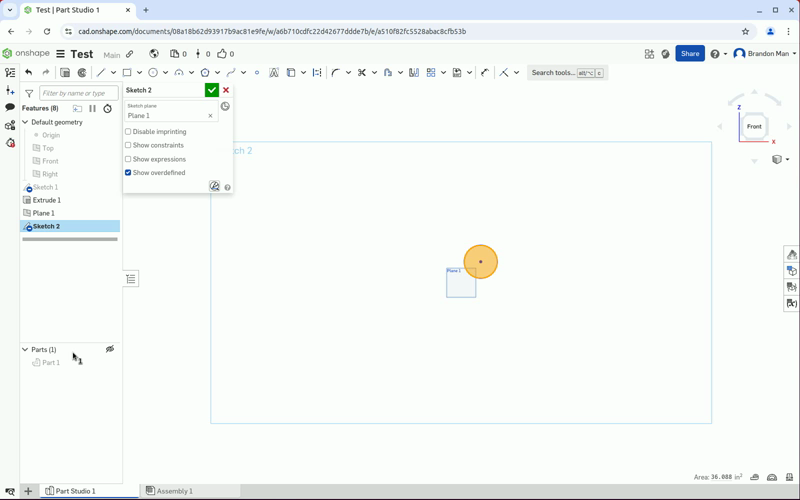
key(shift+y)
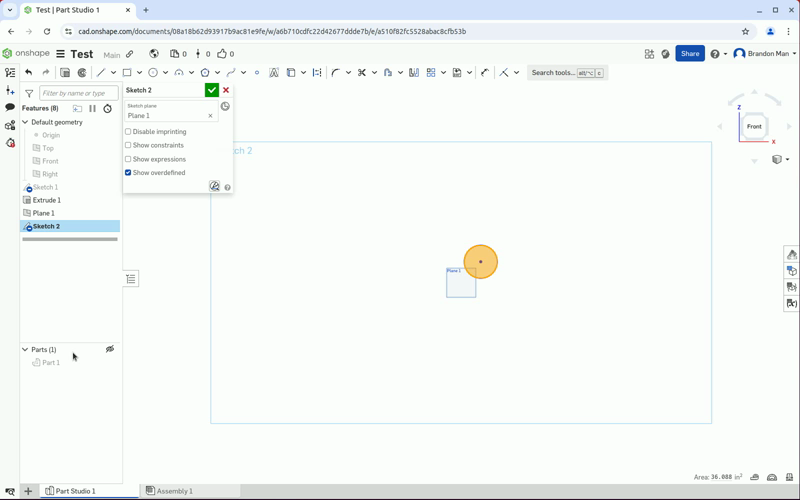
key(shift+e)
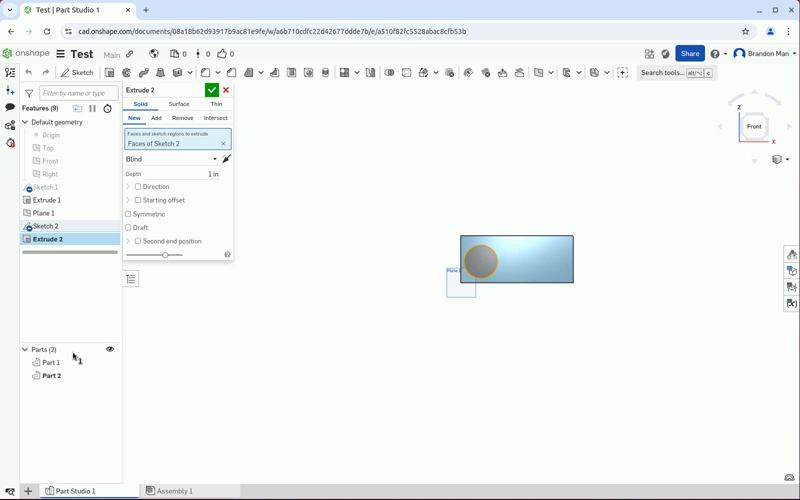
mouse_move(143, 106)
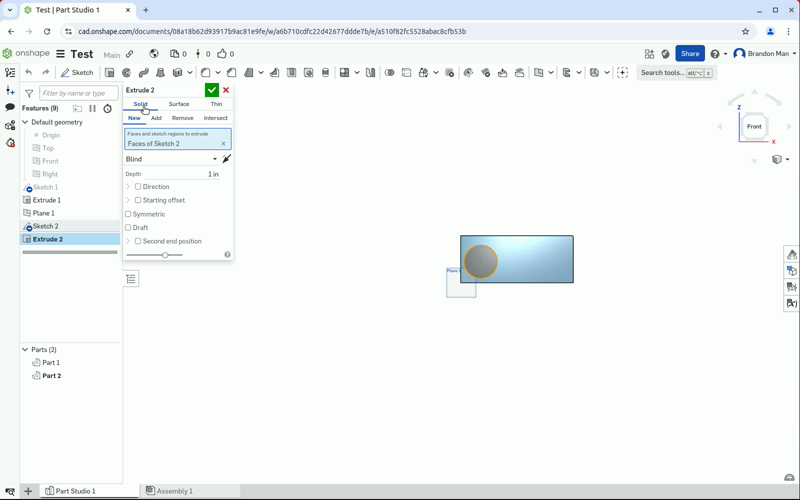
click(143, 106)
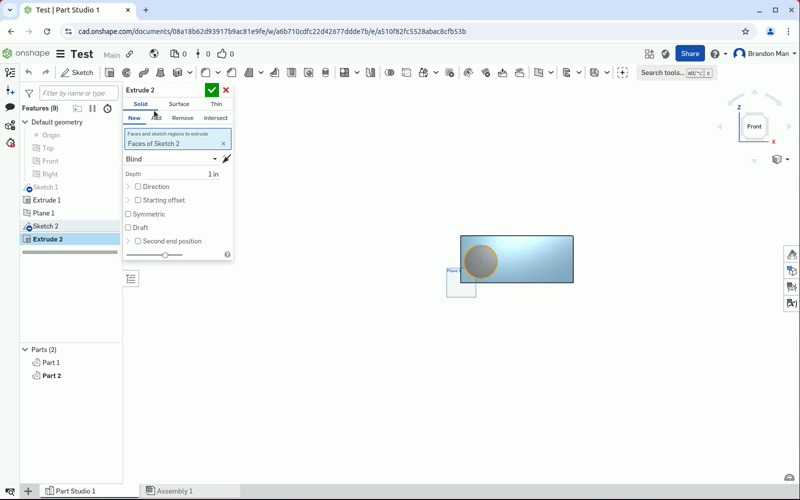
mouse_move(186, 120)
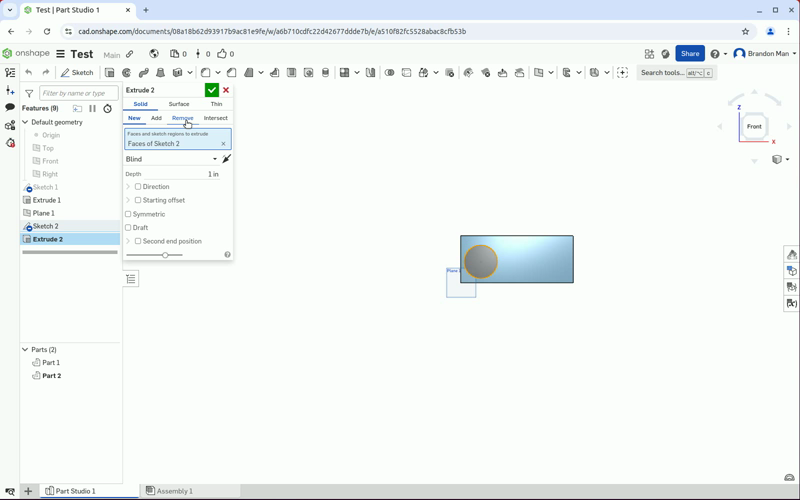
click(186, 120)
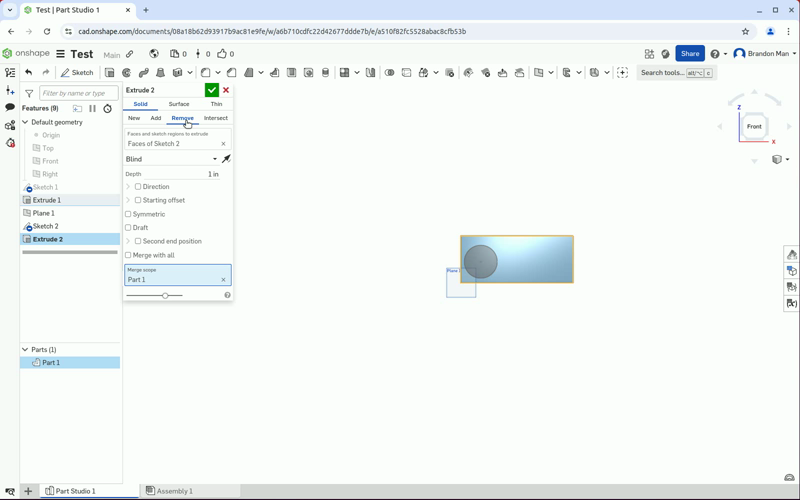
key(tab, 4)
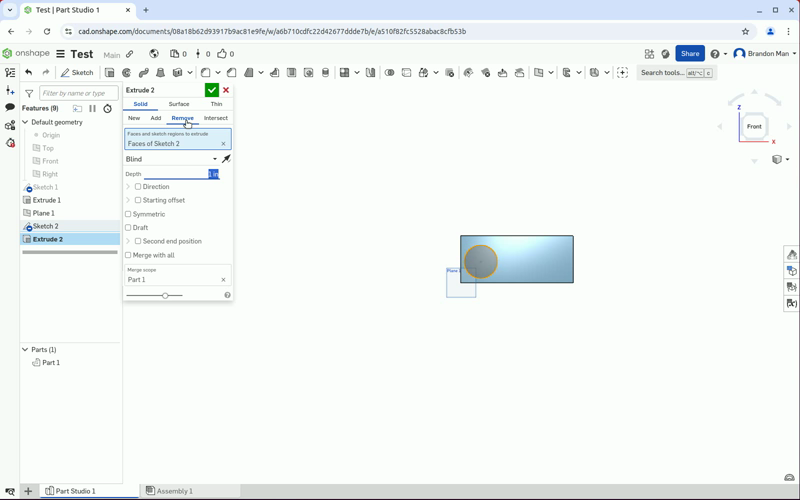
text(2.166)
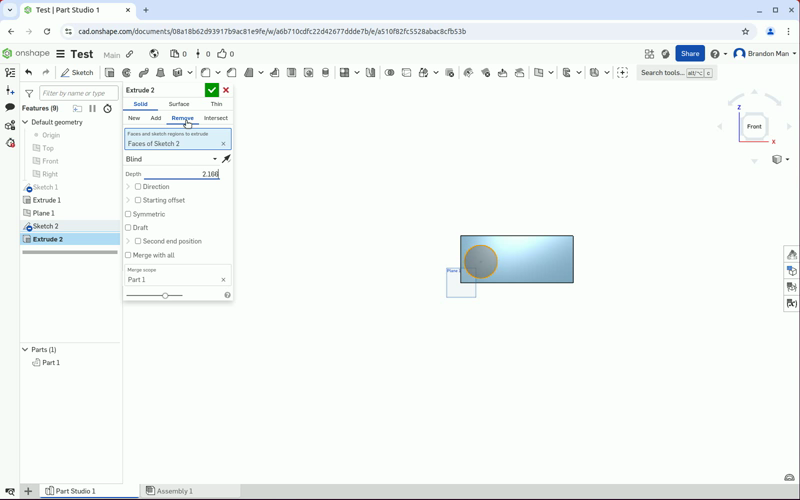
key(tab, 6)
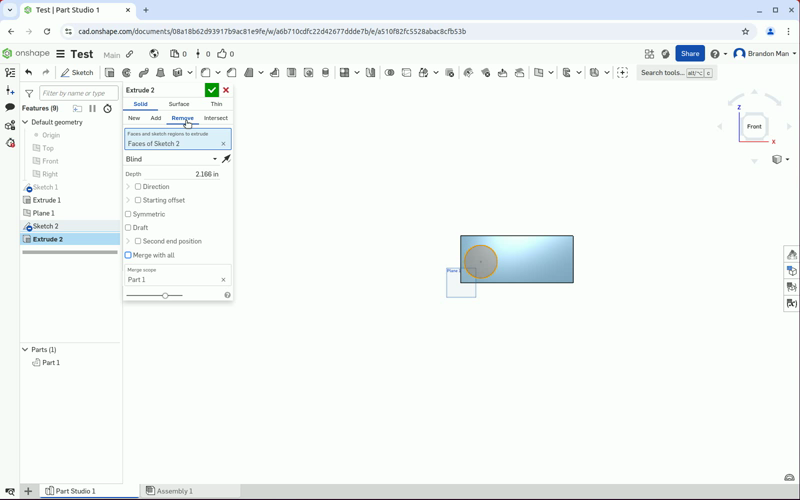
key(space)
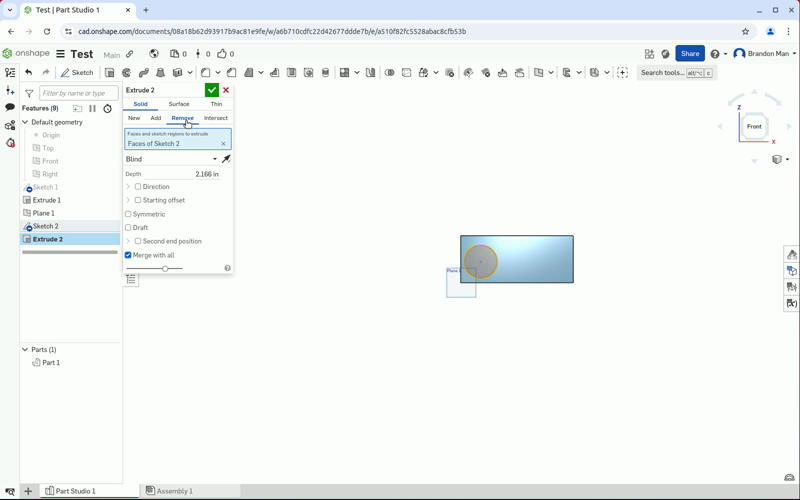
key(enter)
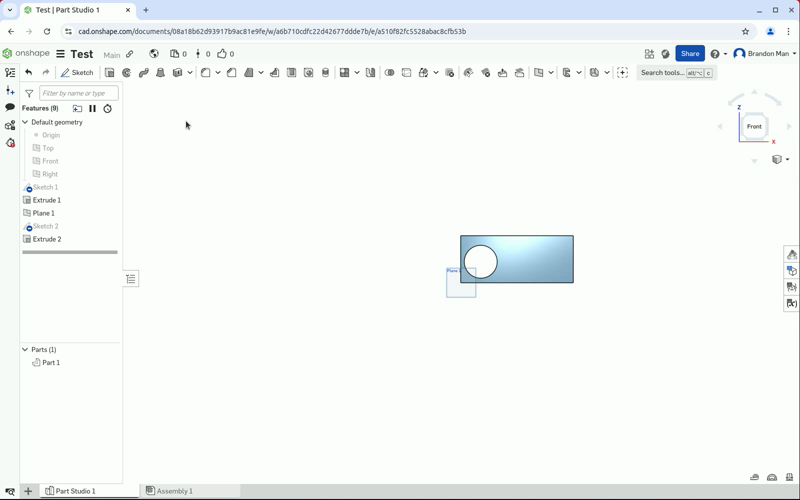
key(shift+h)
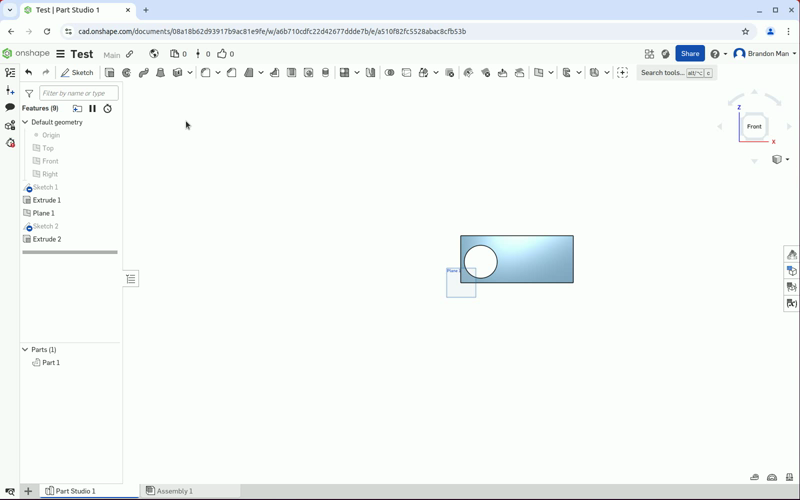
key(shift+h)
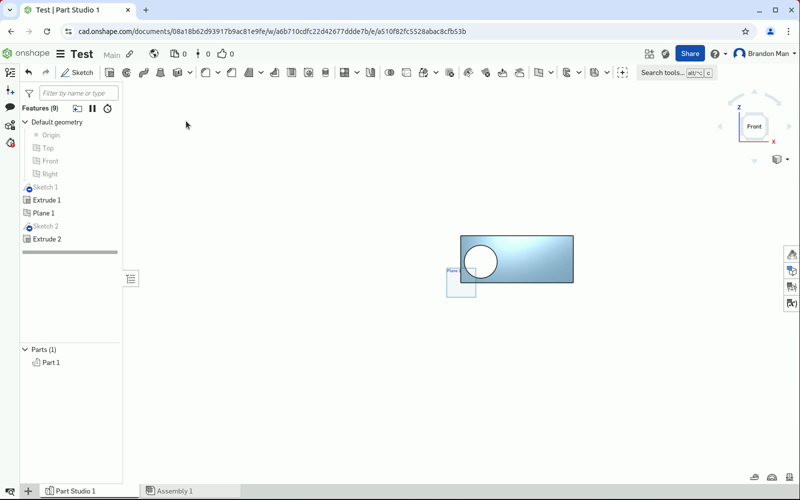
mouse_move(73, 189)
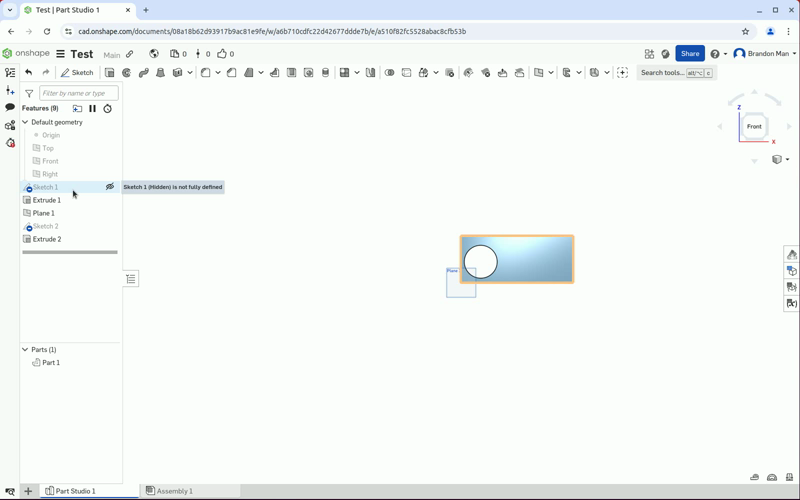
click(73, 189)
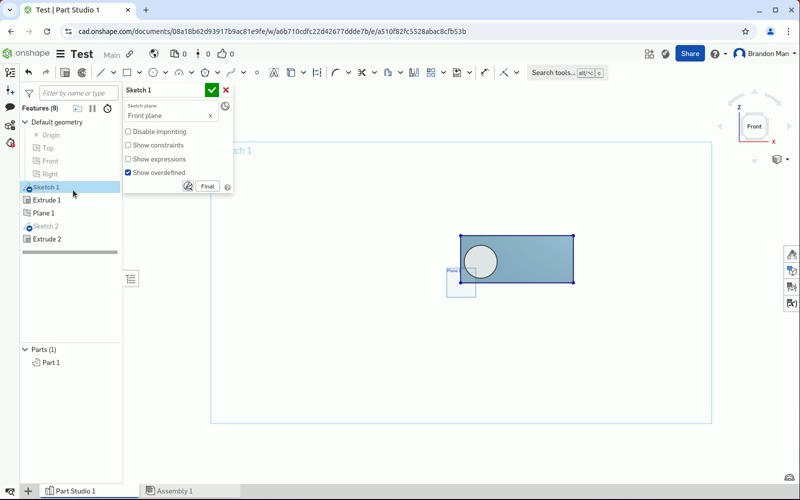
mouse_move(229, 92)
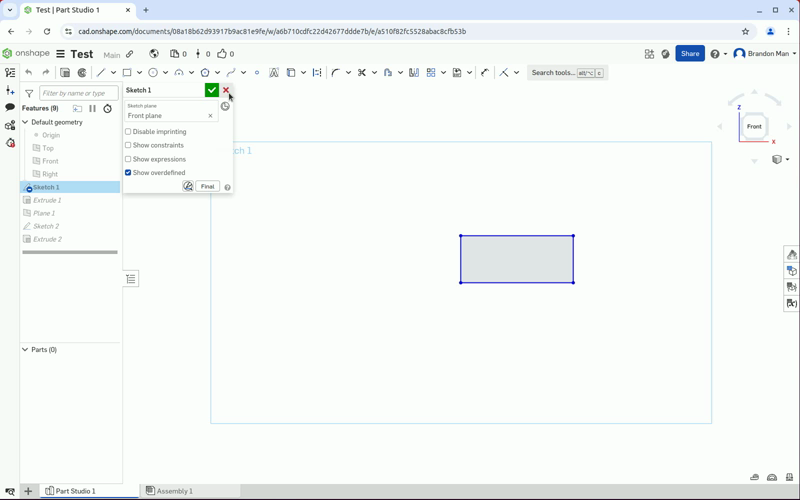
click(229, 92)
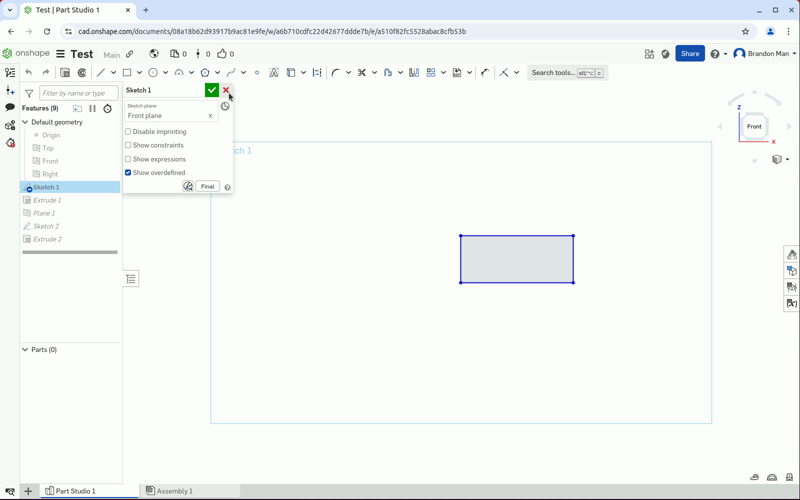
key(shift+s)
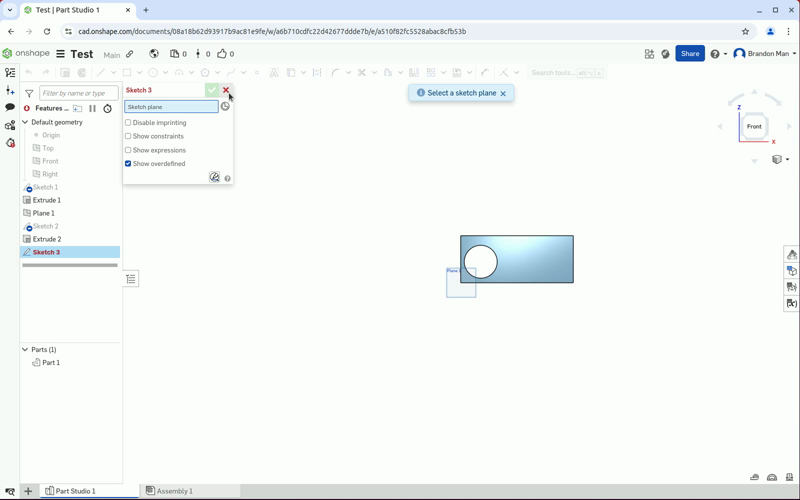
mouse_move(73, 215)
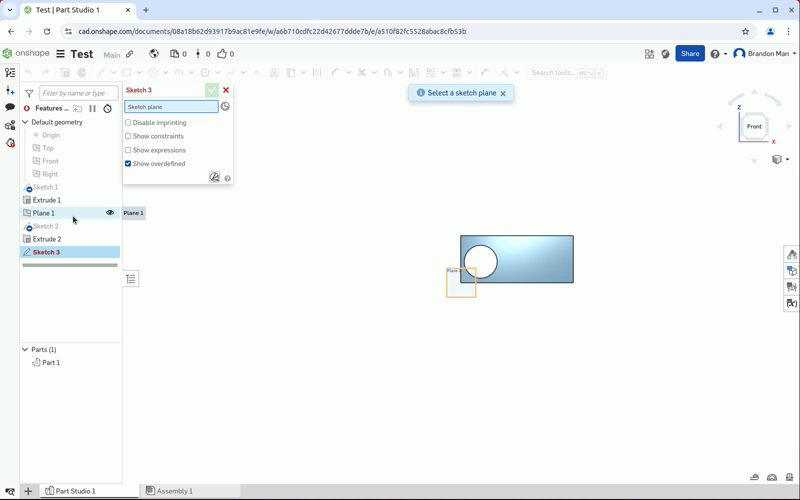
click(73, 215)
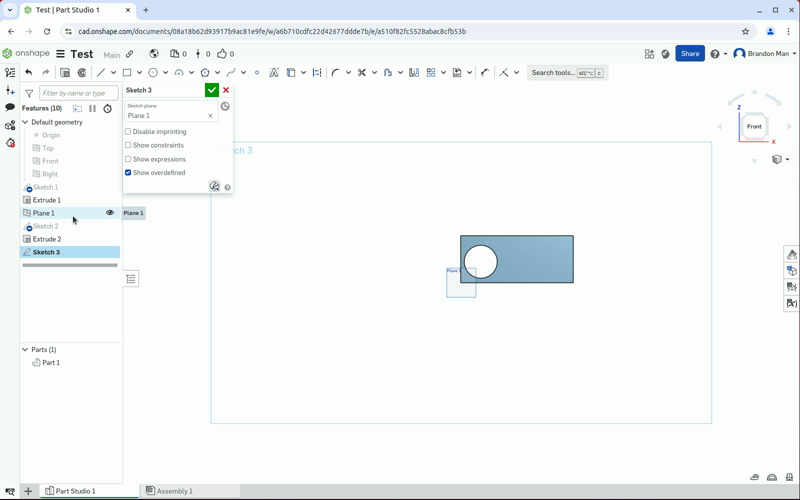
mouse_move(73, 352)
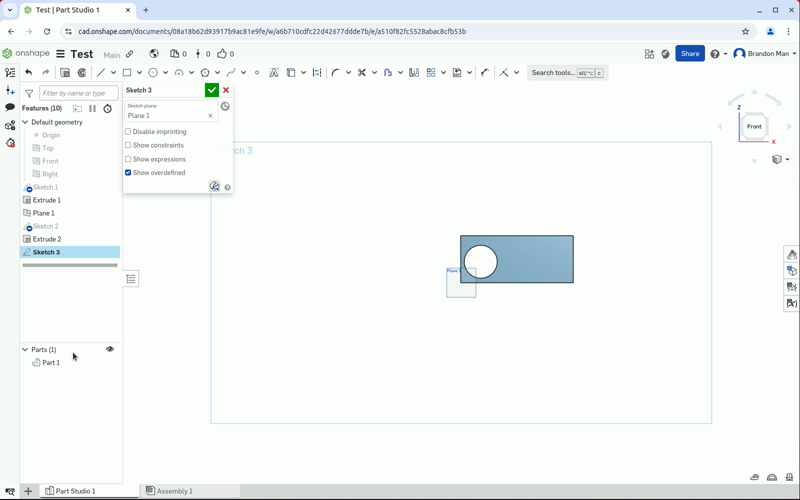
key(y)
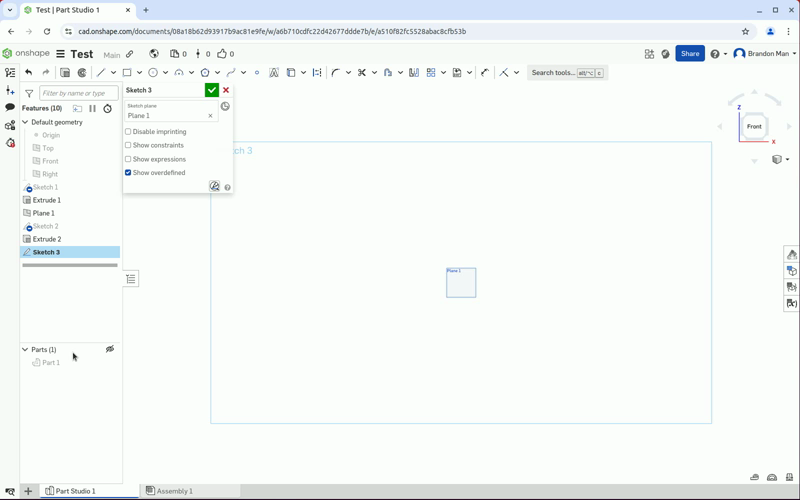
key(c)
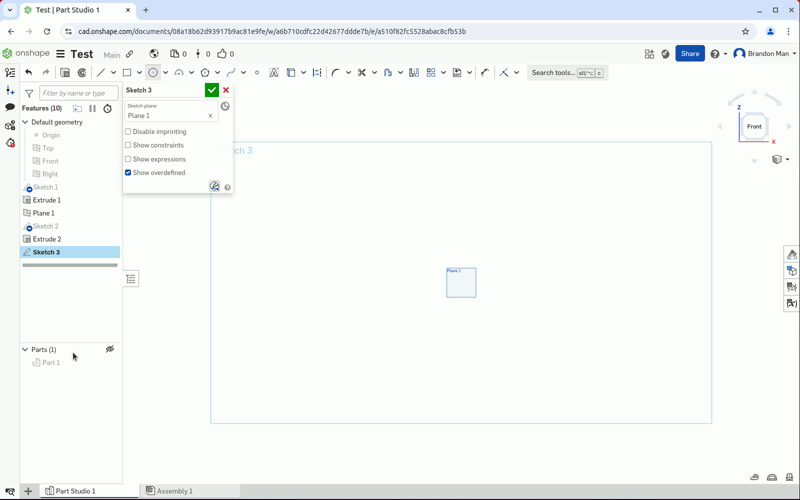
key_down(shift)
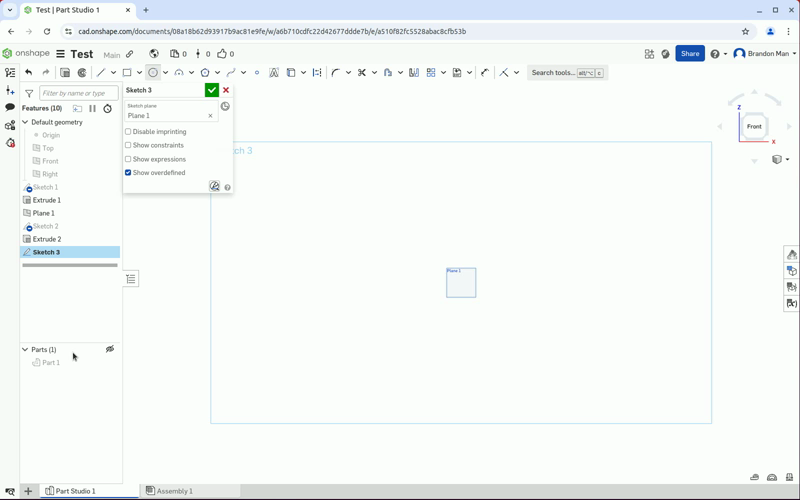
mouse_move(554, 261)
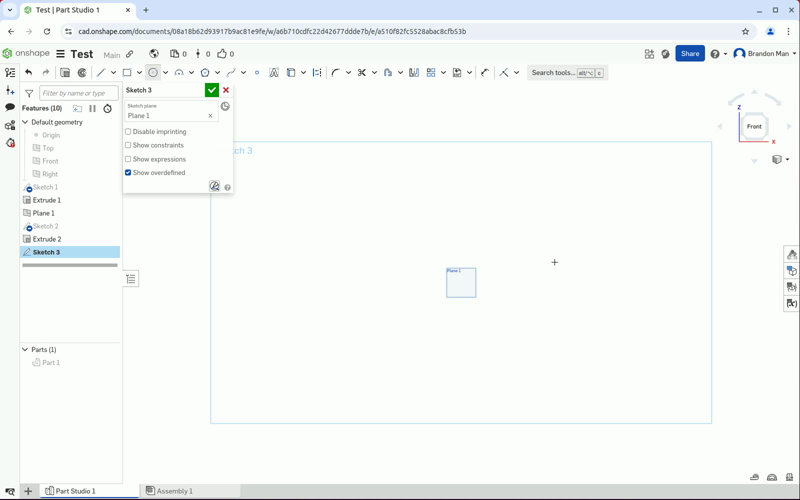
click(554, 261)
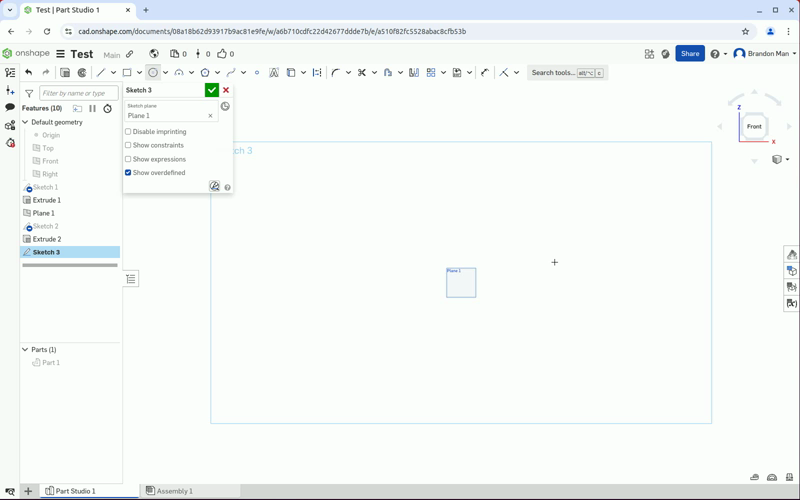
key_up(shift)
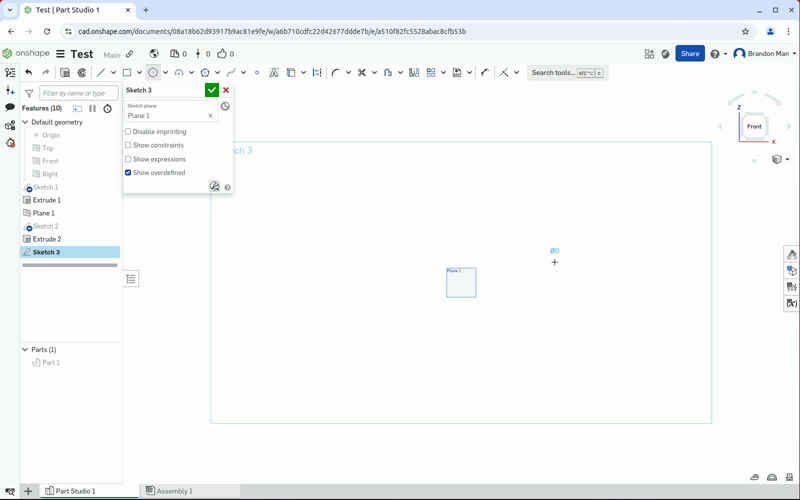
mouse_move(571, 261)
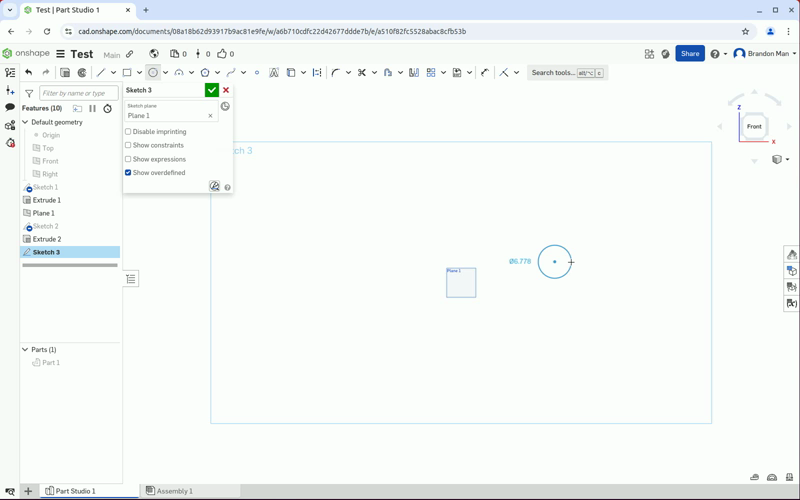
click(571, 261)
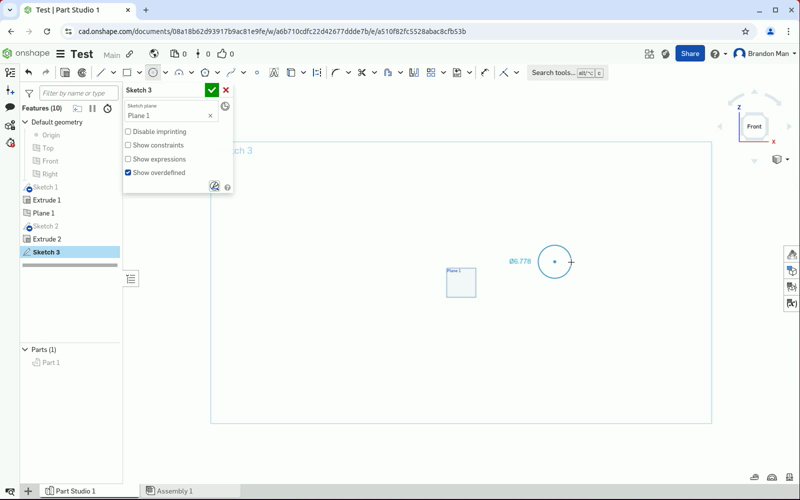
key(esc)
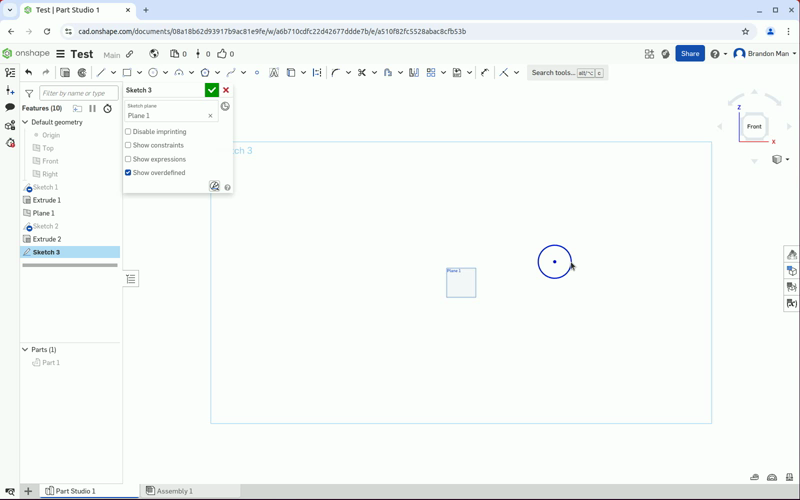
mouse_move(554, 259)
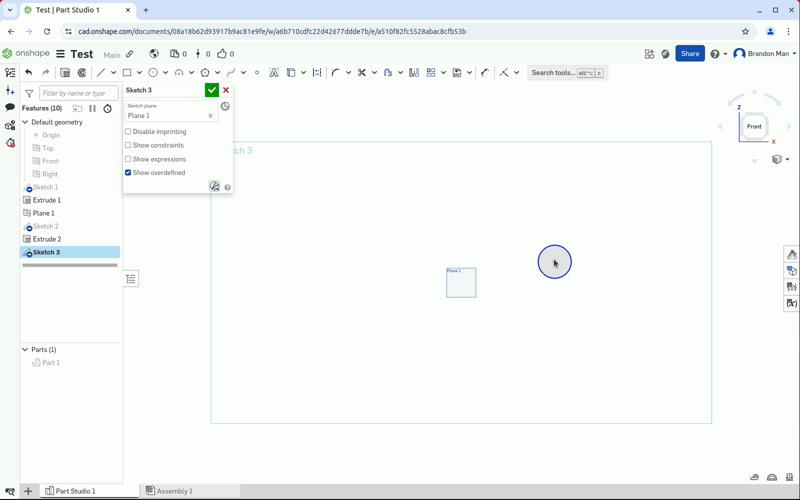
scroll(6)
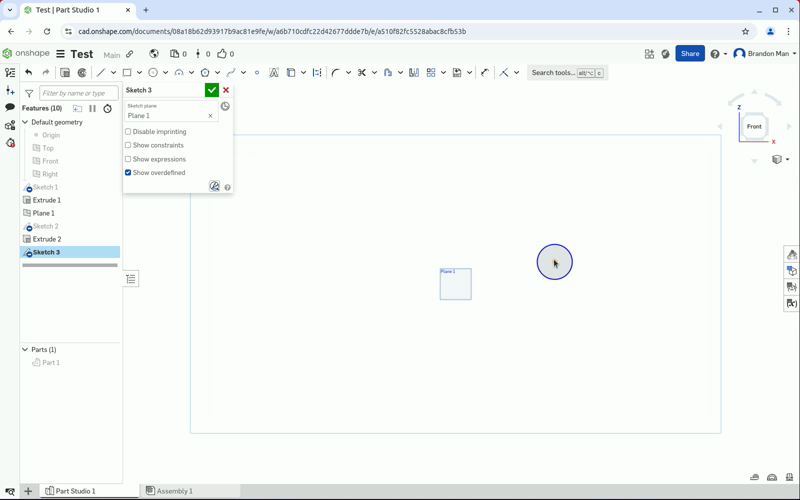
scroll(6)
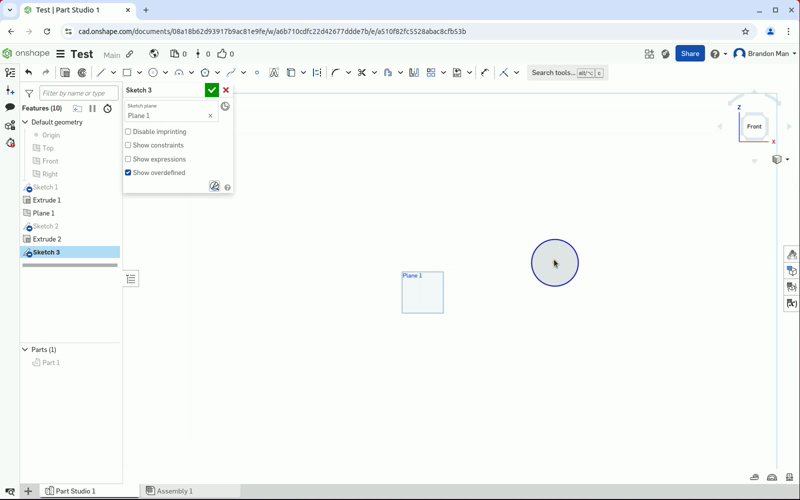
scroll(6)
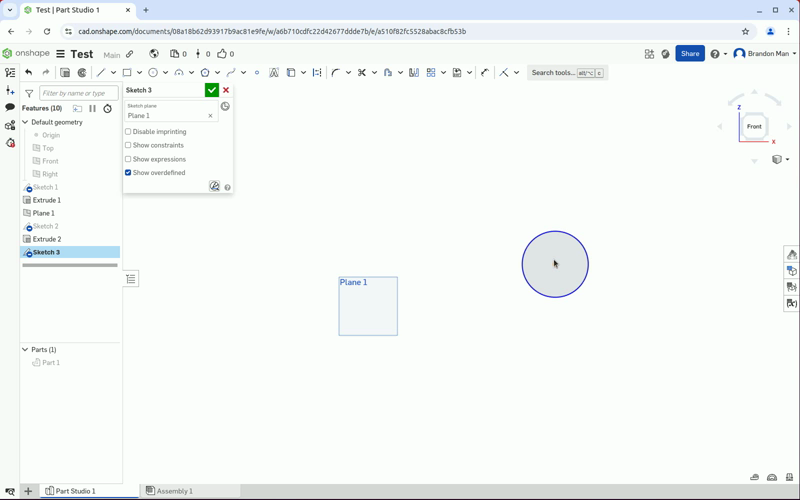
scroll(6)
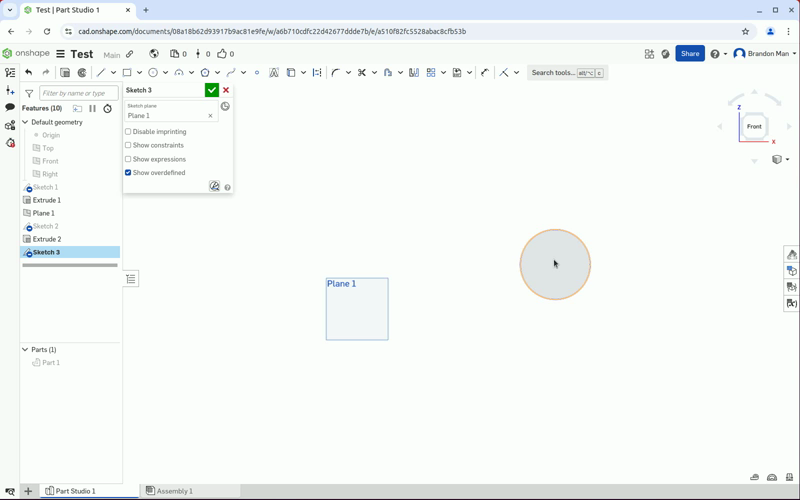
scroll(6)
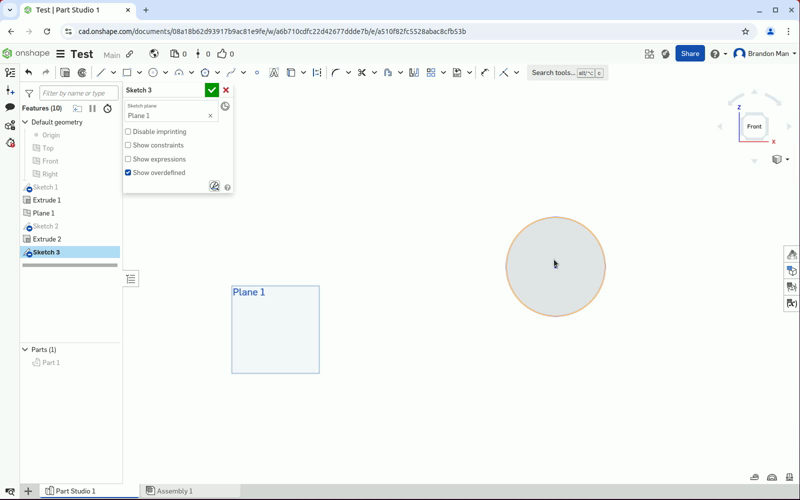
scroll(6)
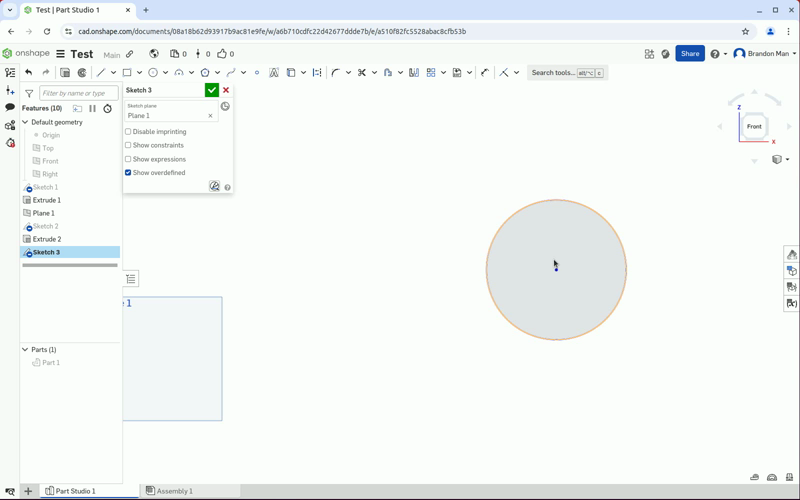
scroll(6)
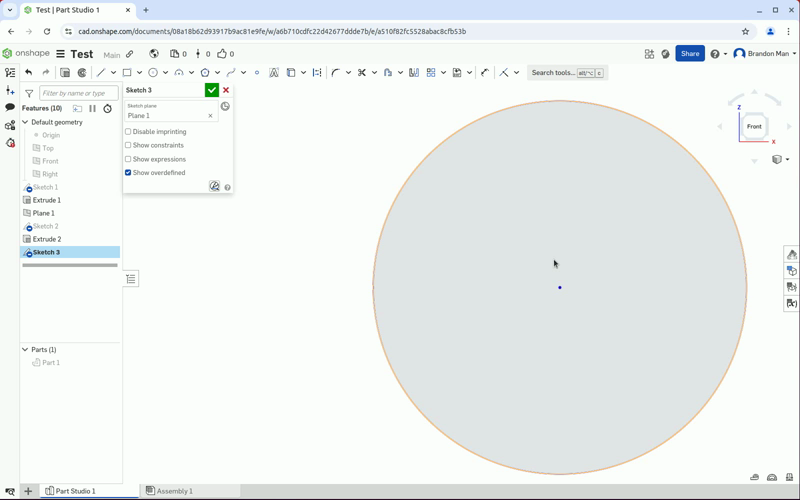
click(554, 259)
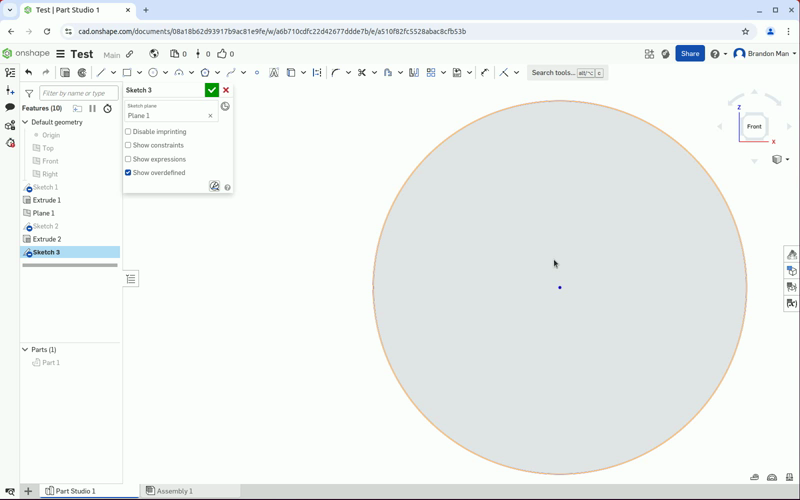
scroll(-6)
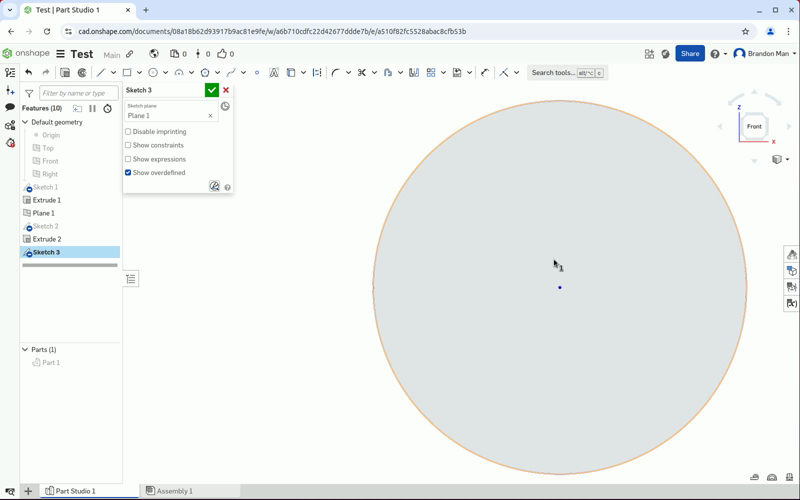
scroll(-6)
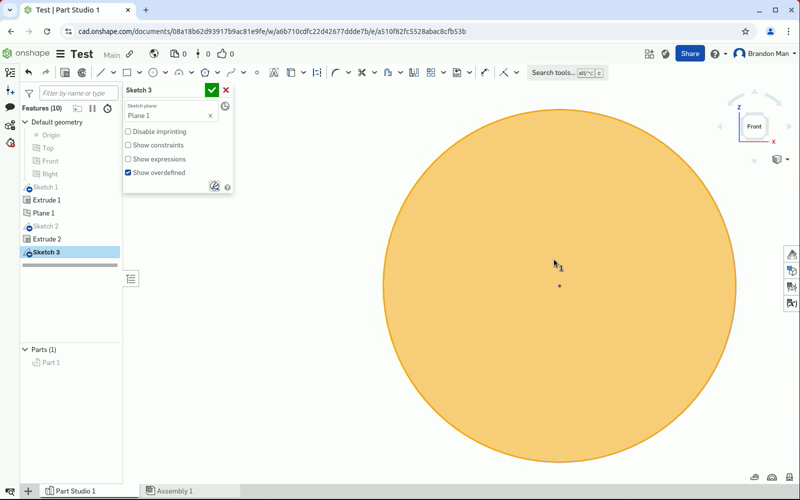
scroll(-6)
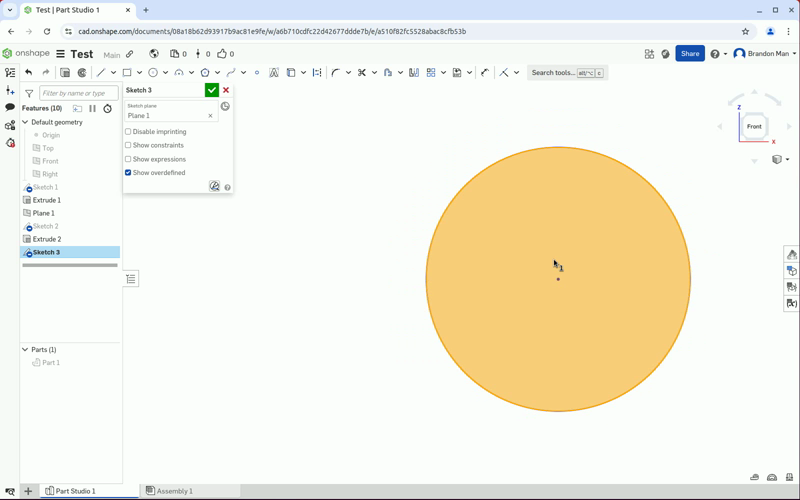
scroll(-6)
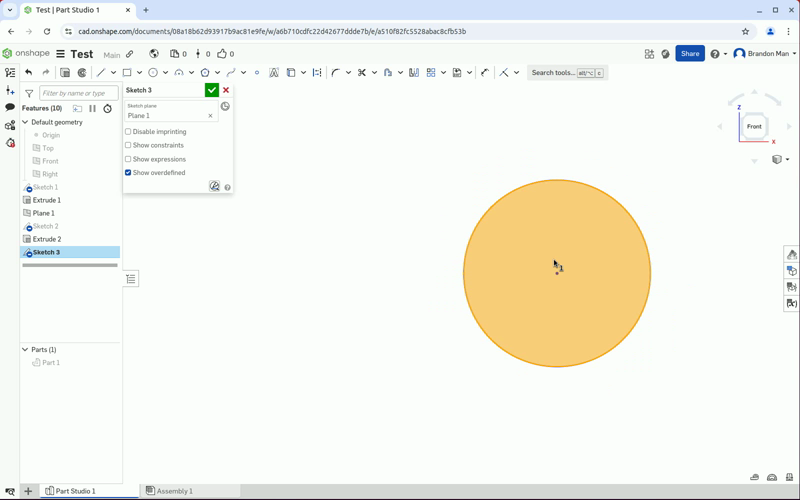
scroll(-6)
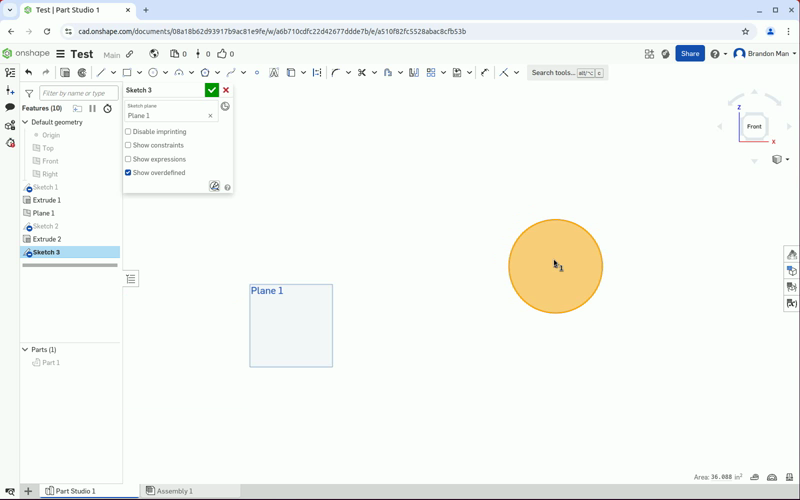
scroll(-6)
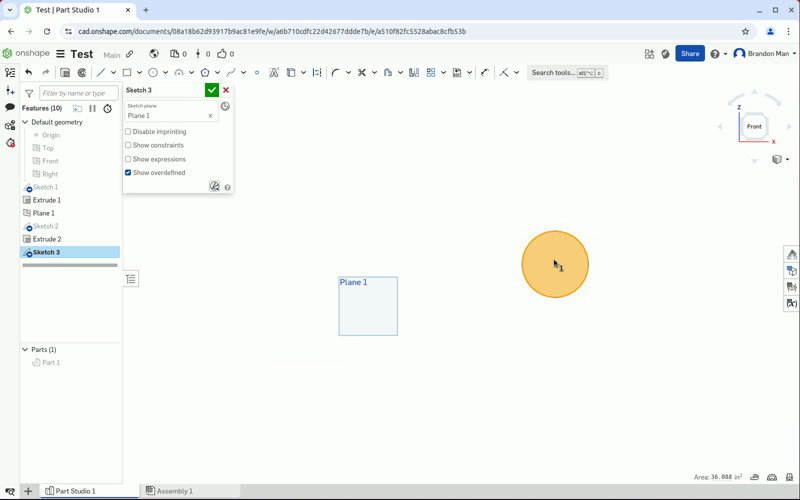
scroll(-6)
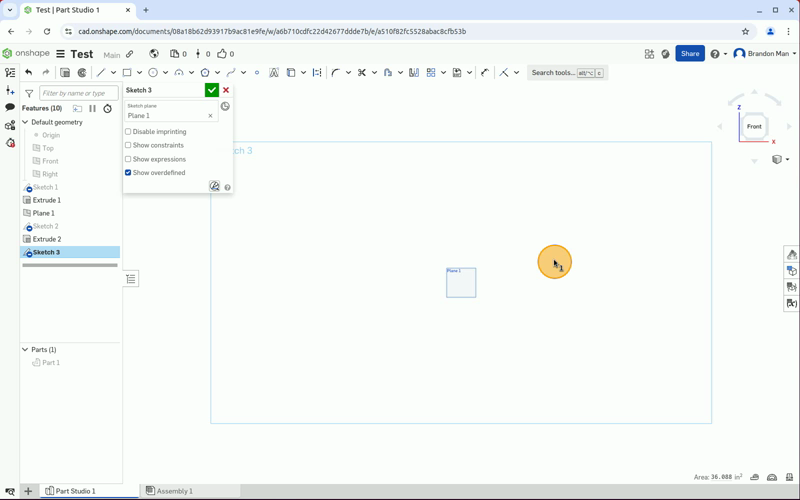
mouse_move(73, 352)
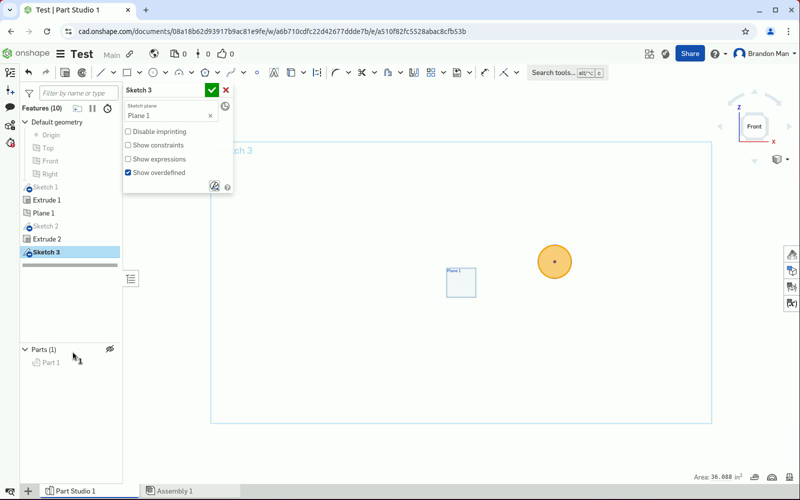
key(shift+y)
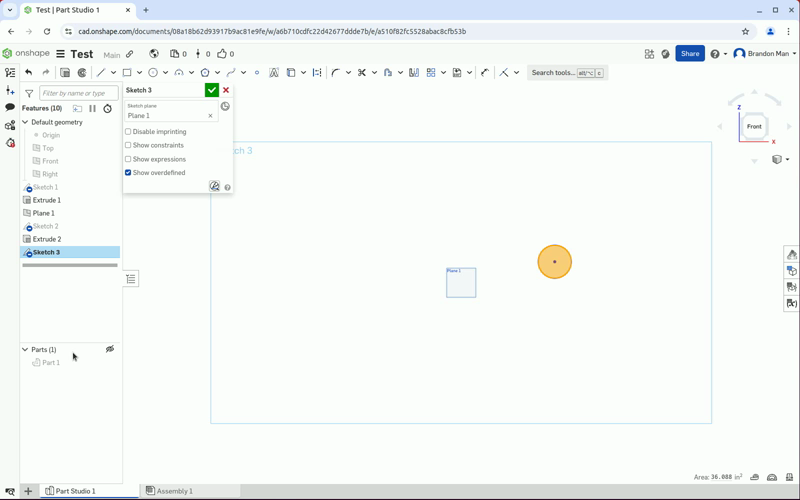
key(shift+e)
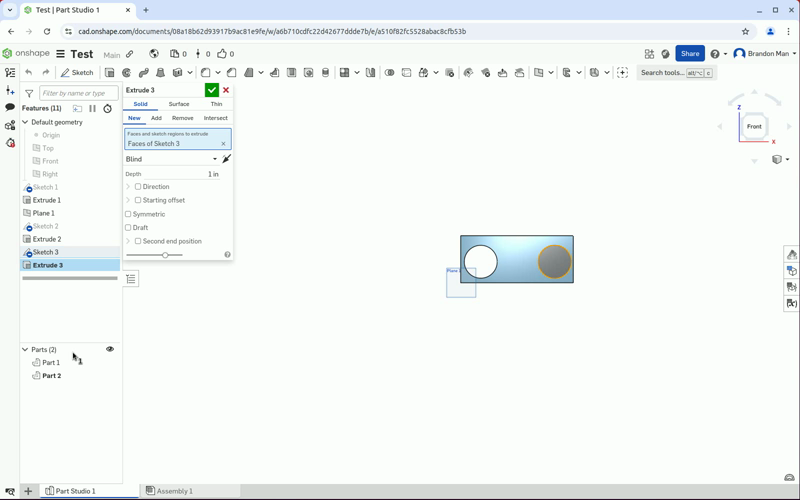
mouse_move(143, 106)
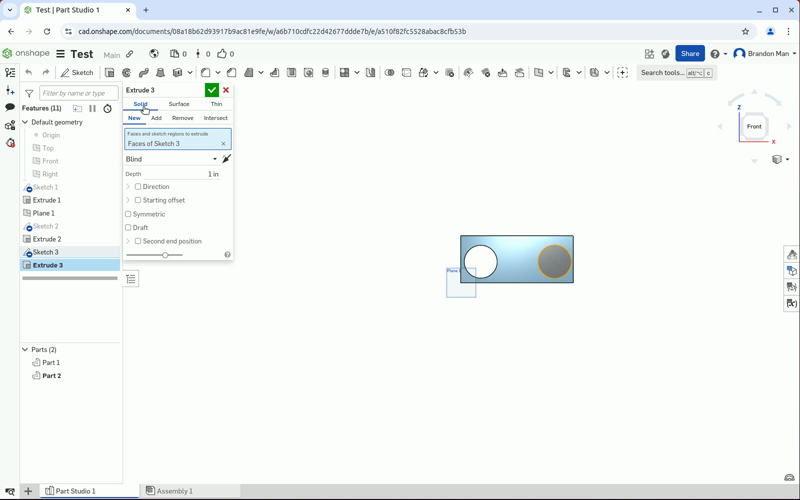
click(143, 106)
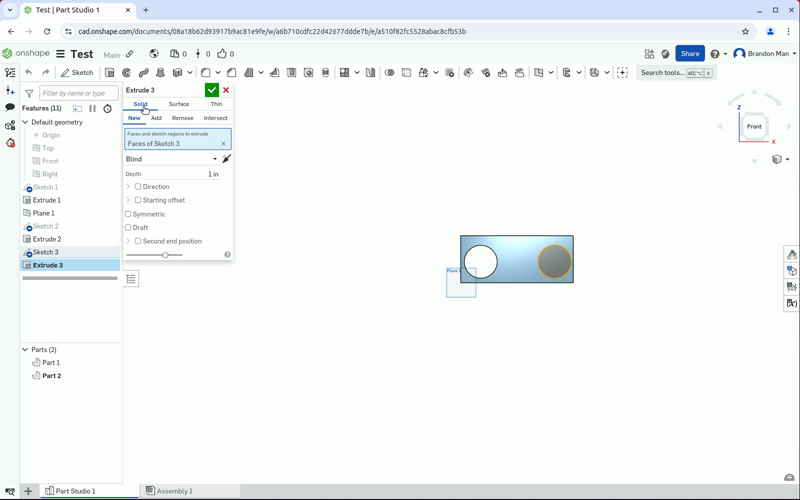
mouse_move(186, 120)
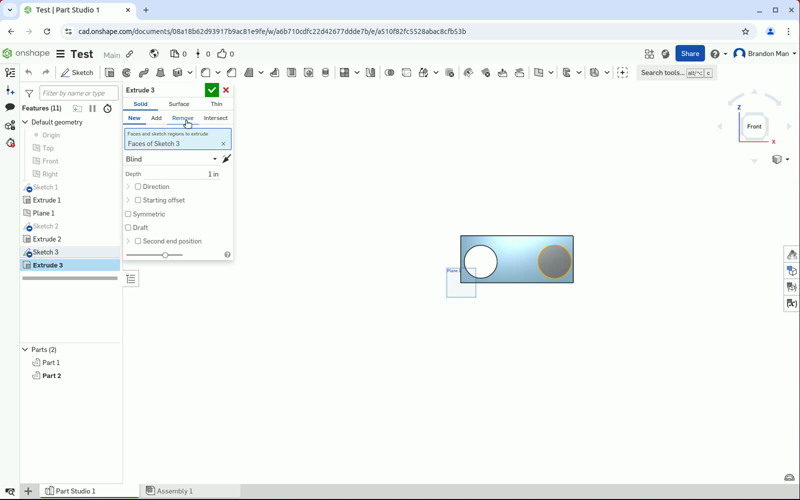
click(186, 120)
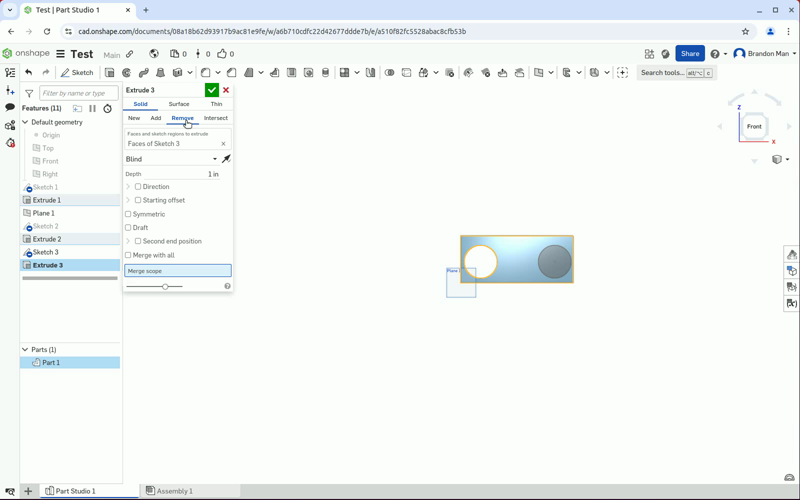
key(tab, 4)
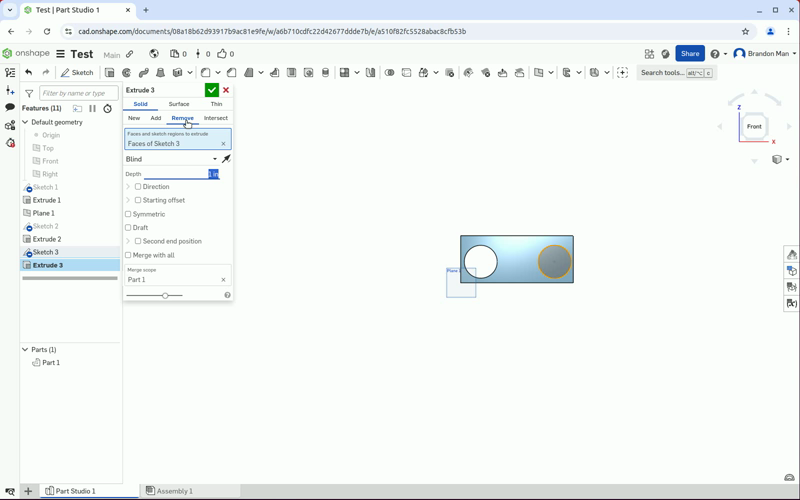
text(2.166)
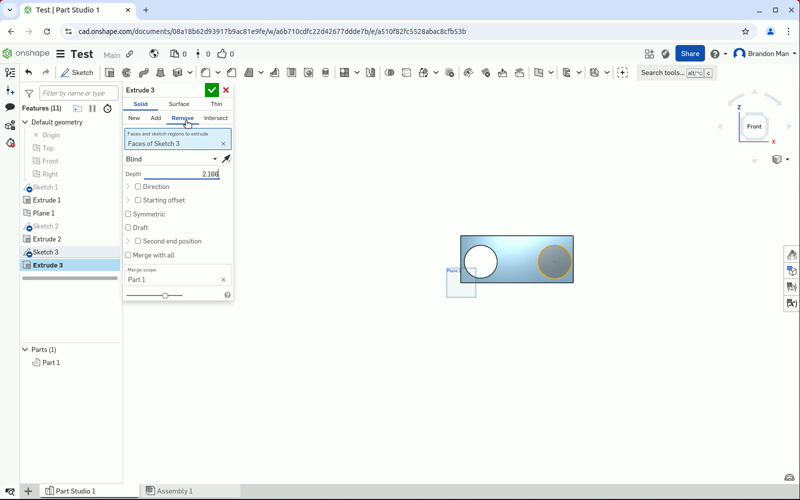
key(tab, 6)
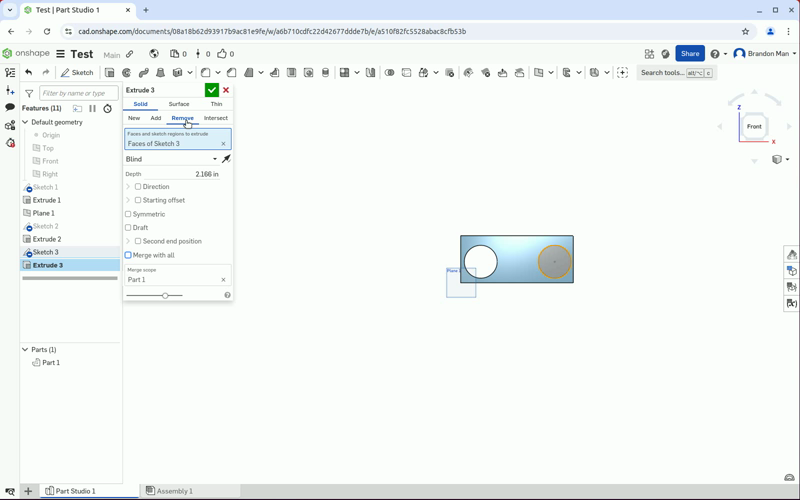
key(space)
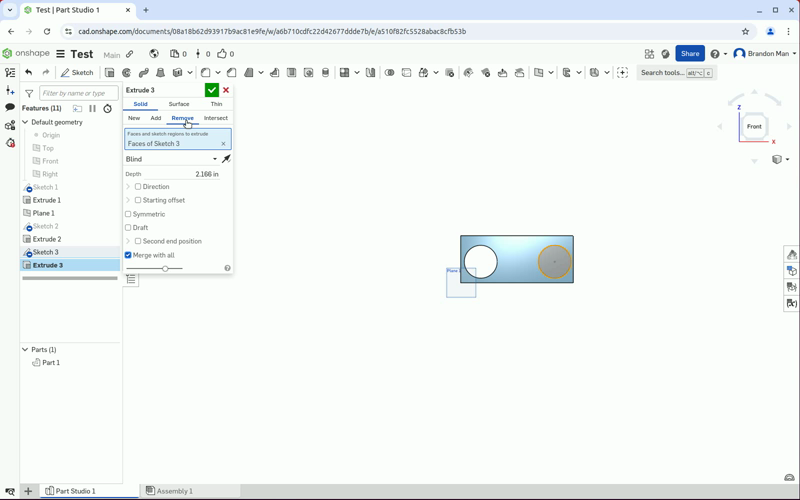
key(enter)
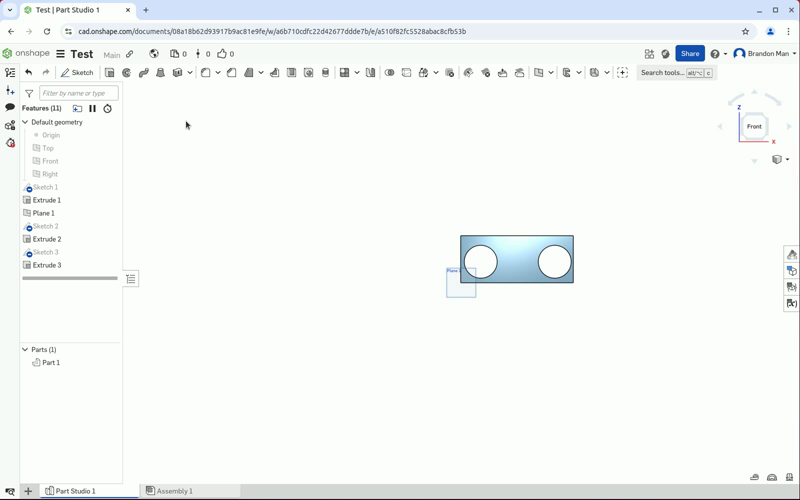
key(shift+h)
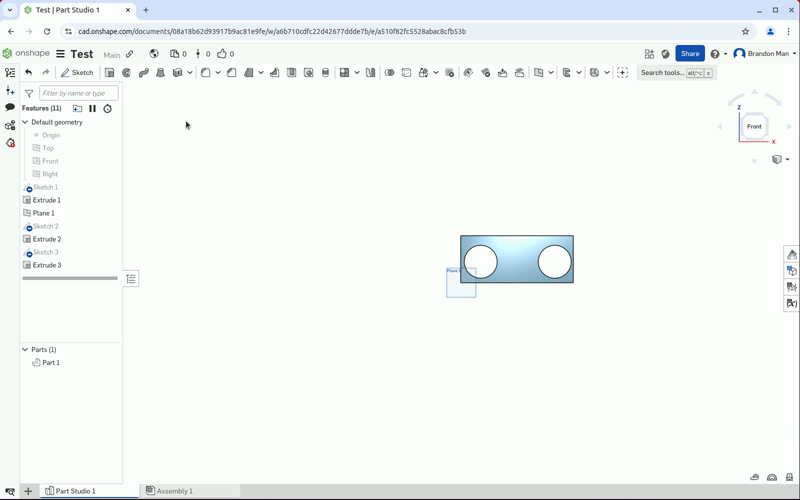
key(shift+h)
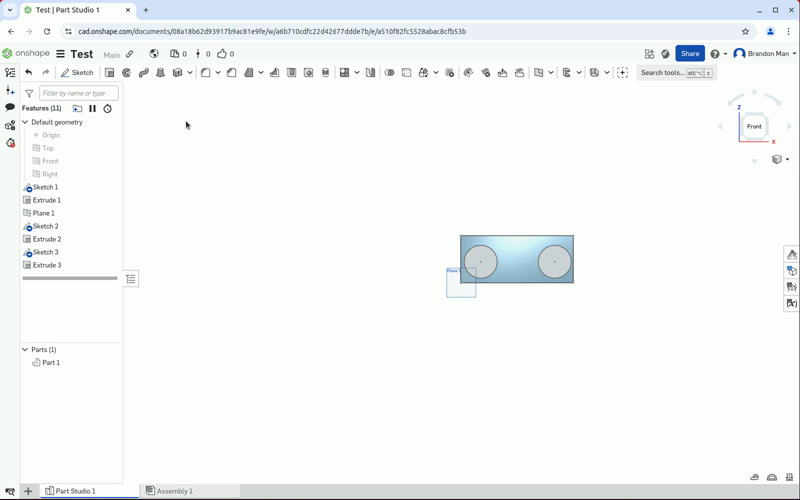
key(shift+7)
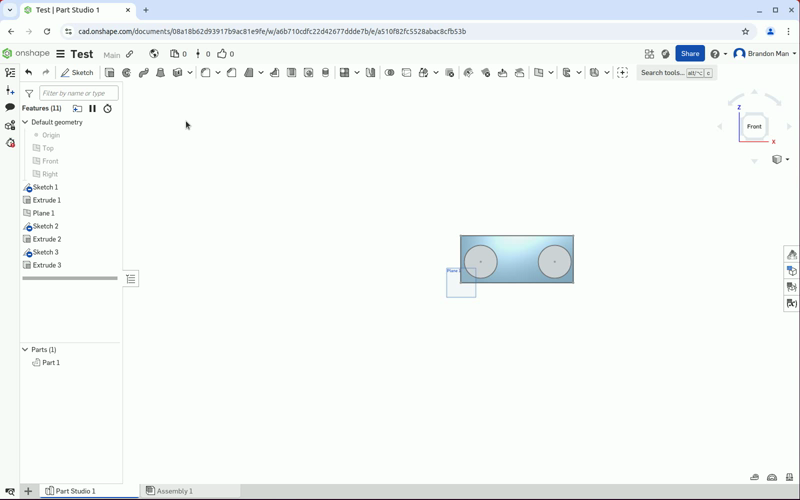
key(left, 2)
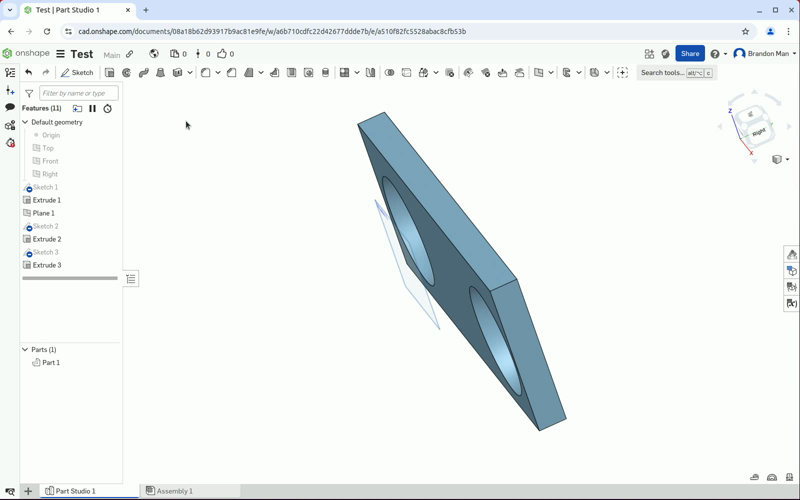
key(down, 2)
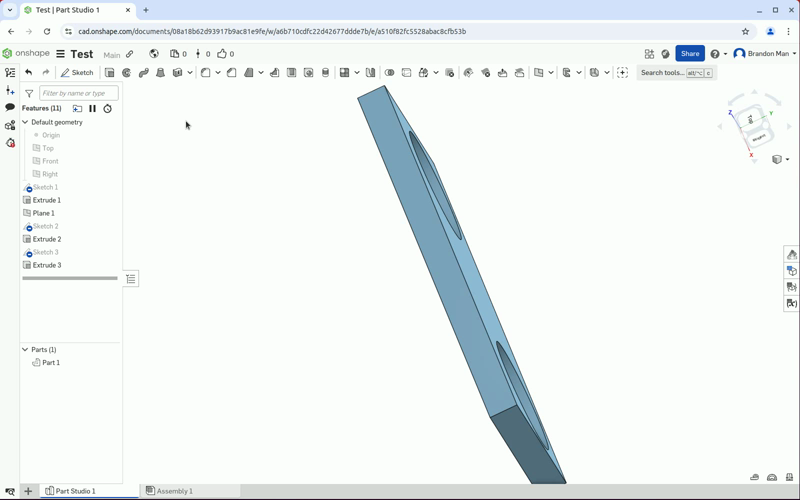
key(up, 2)
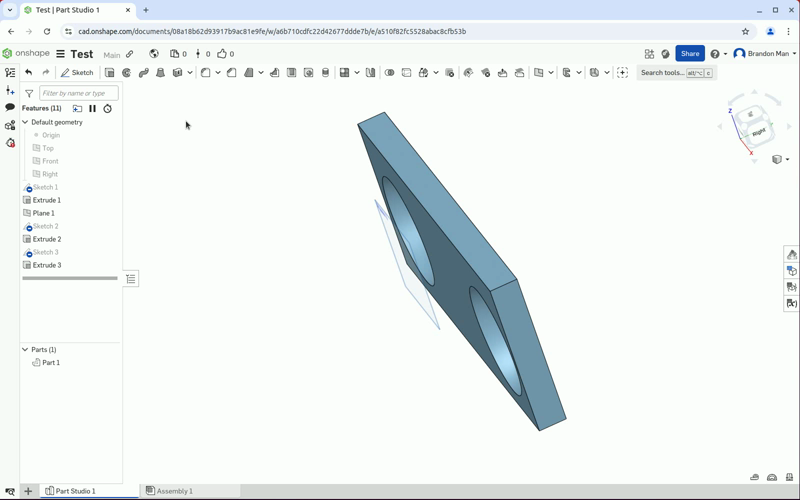
key(right, 2)
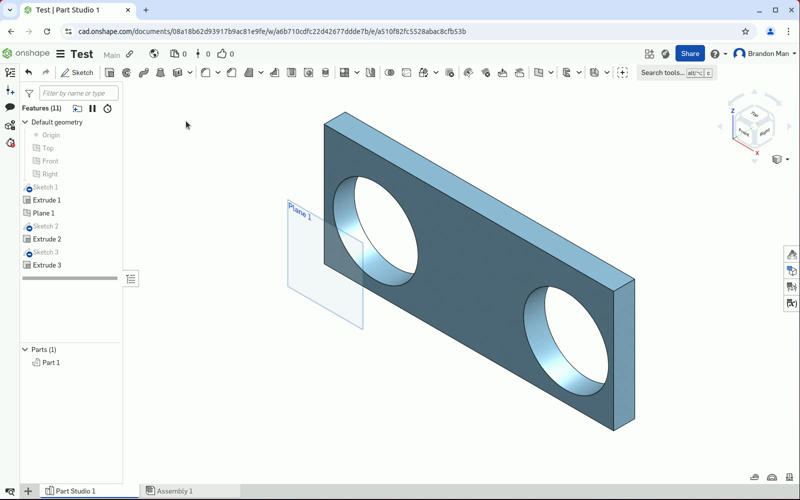
mouse_move(73, 189)
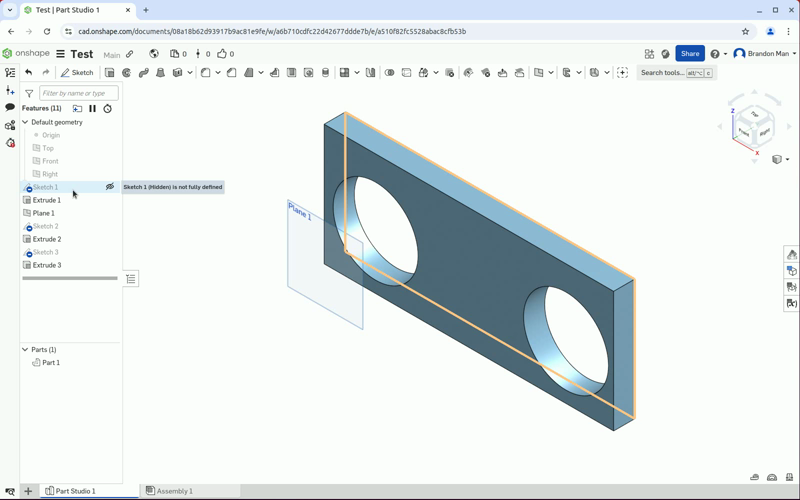
click(73, 189)